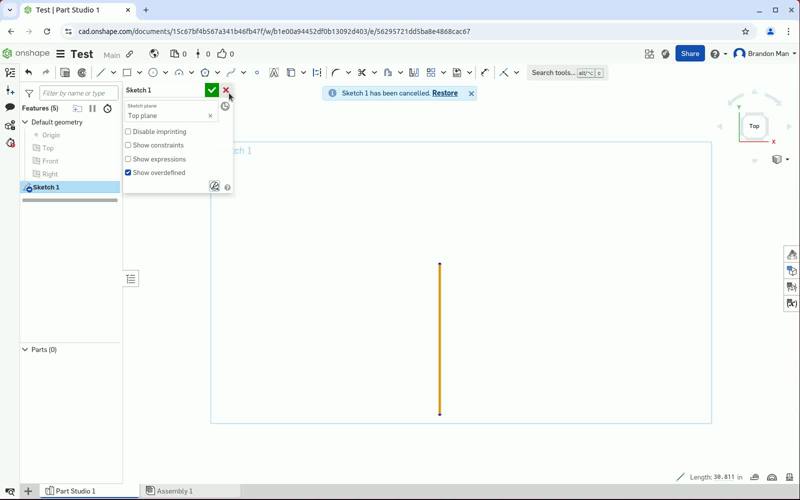
key(shift+h)
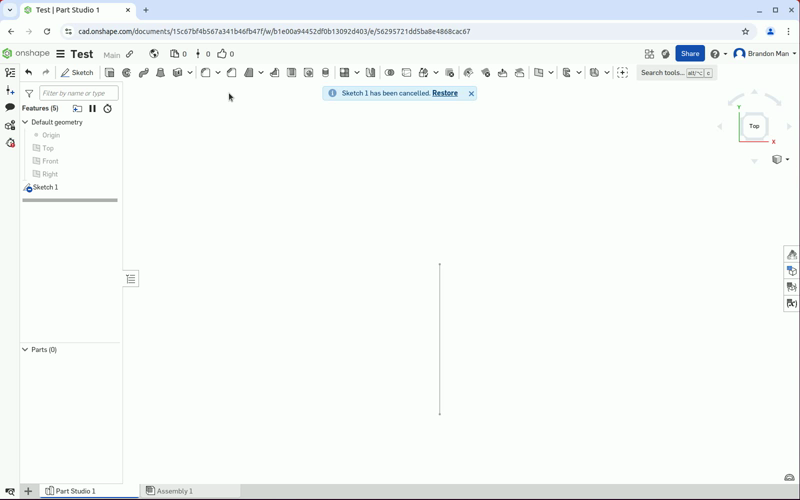
mouse_move(73, 352)
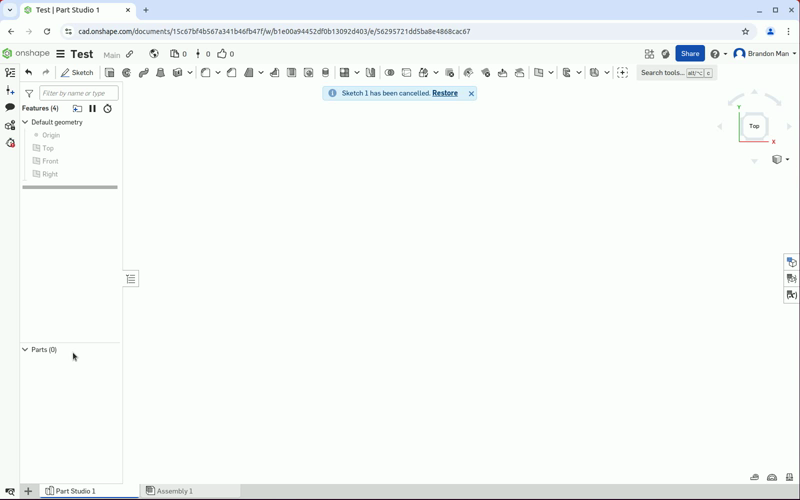
key(y)
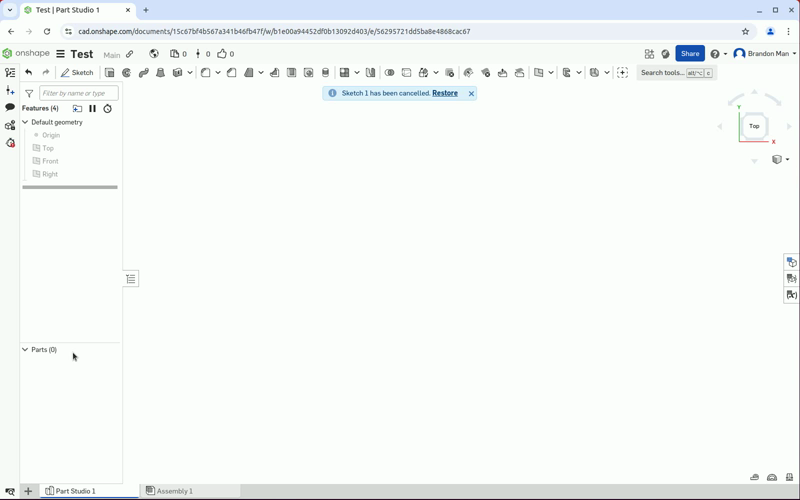
key(shift+p)
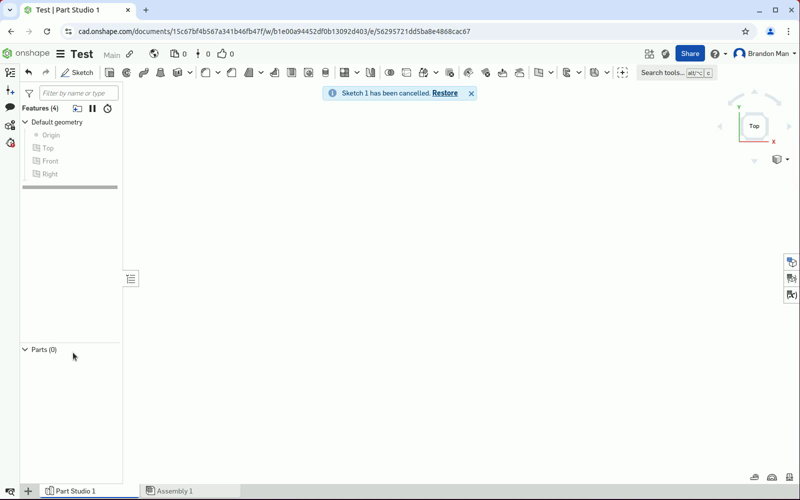
key(space)
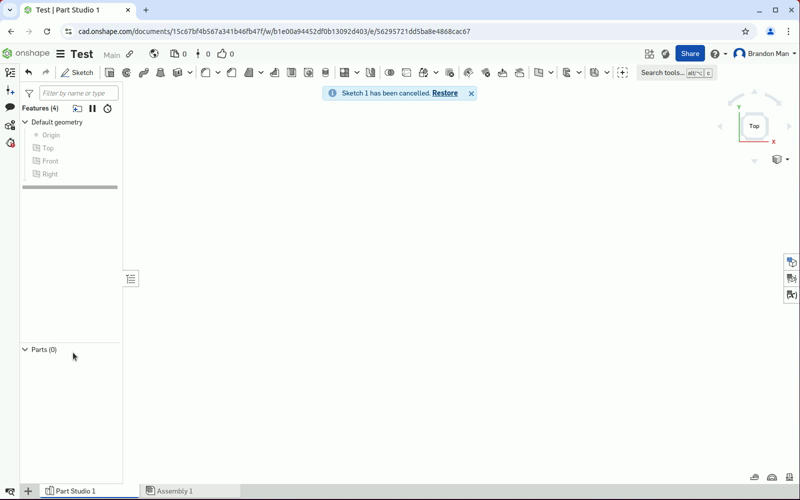
key_down(shift)
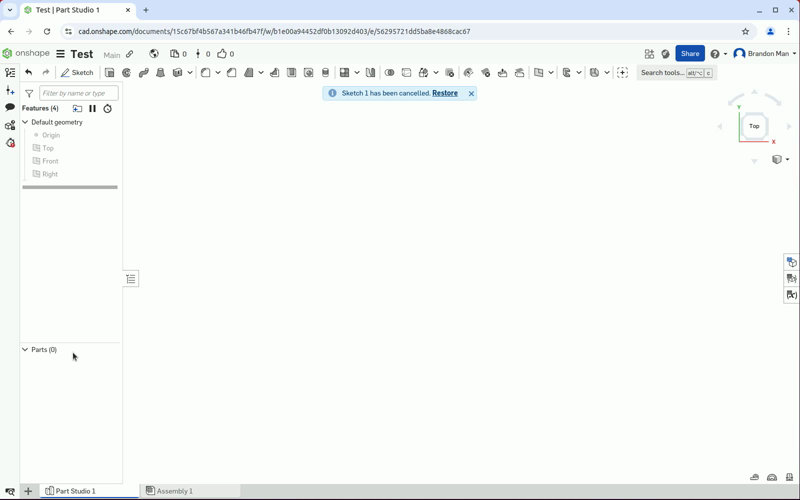
key(up)
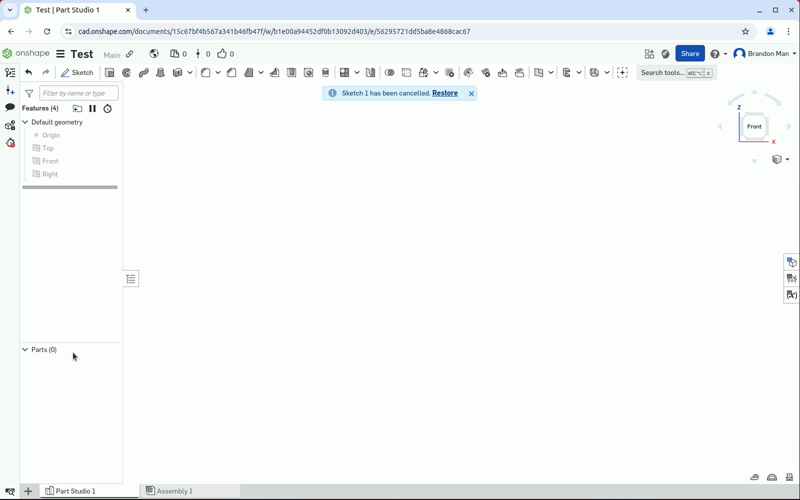
key_up(shift)
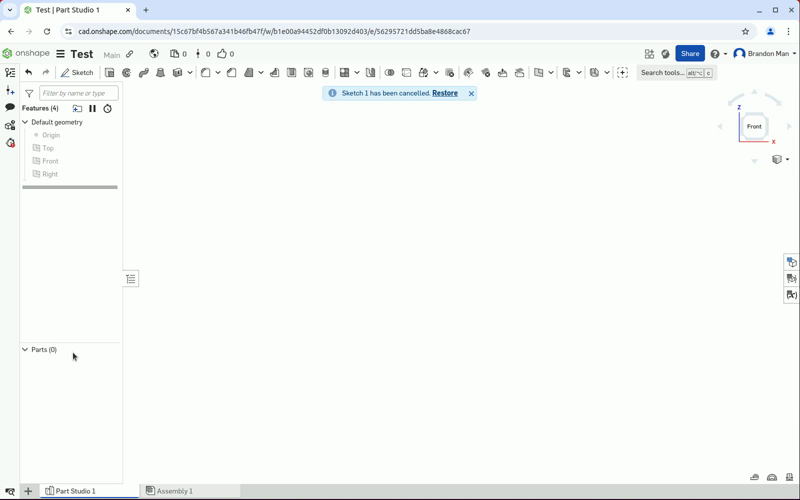
key(space)
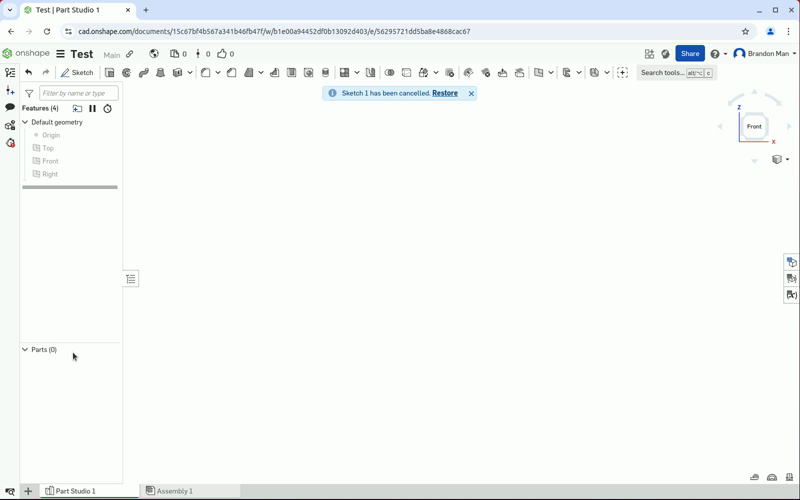
key_down(shift)
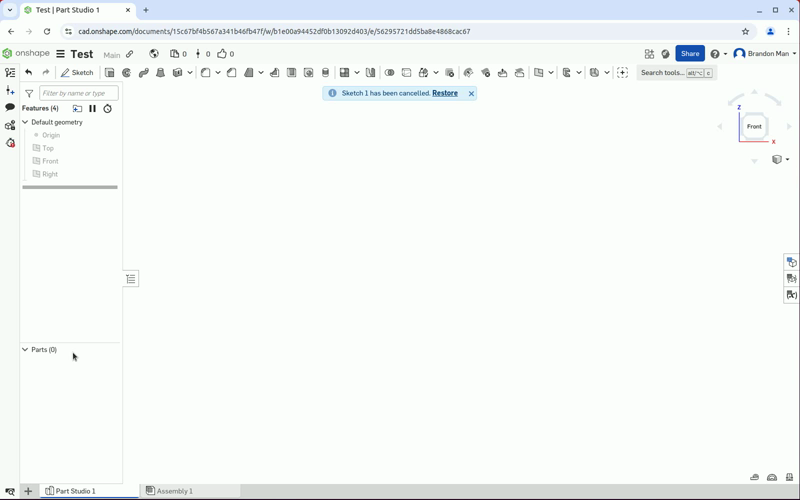
key(left)
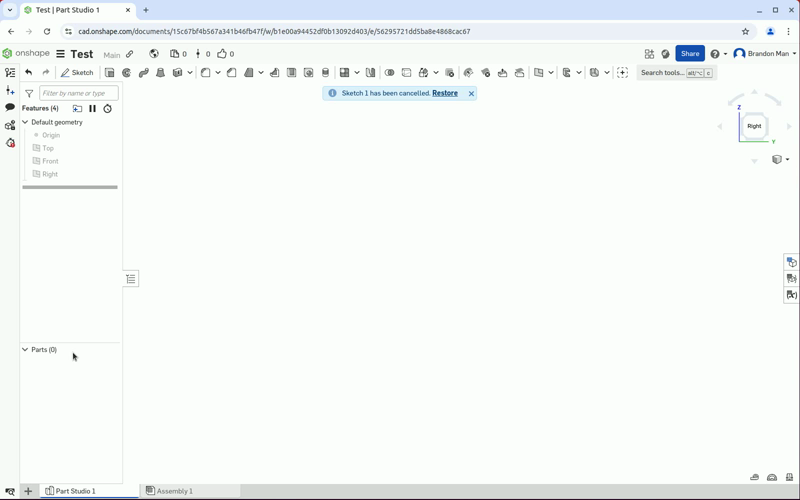
key_up(shift)
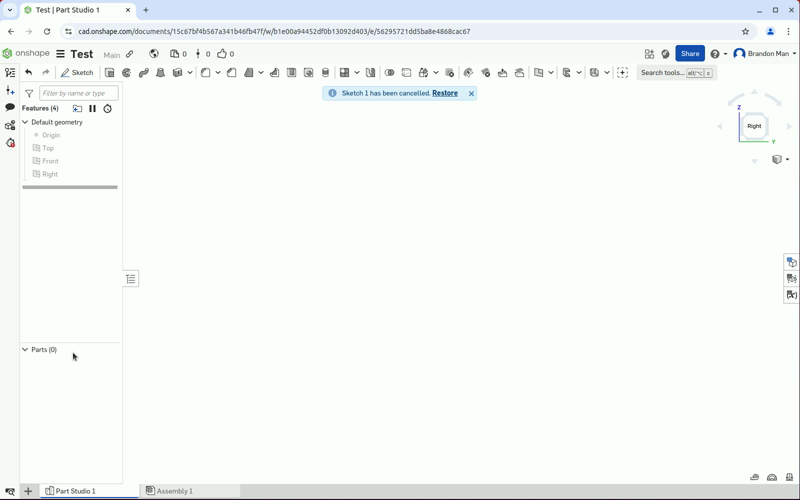
mouse_move(73, 352)
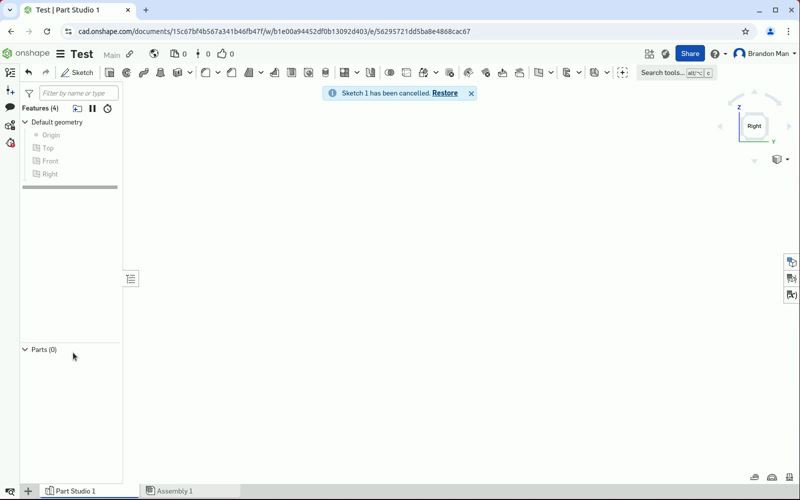
key(shift+y)
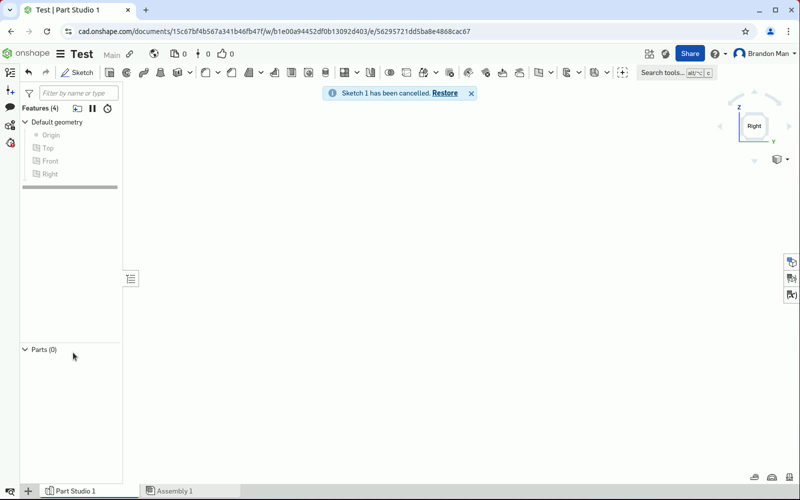
key(shift+s)
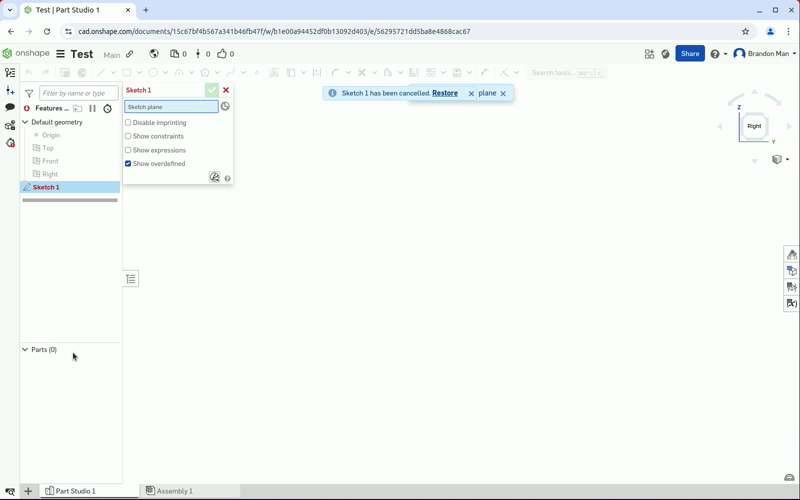
mouse_move(73, 176)
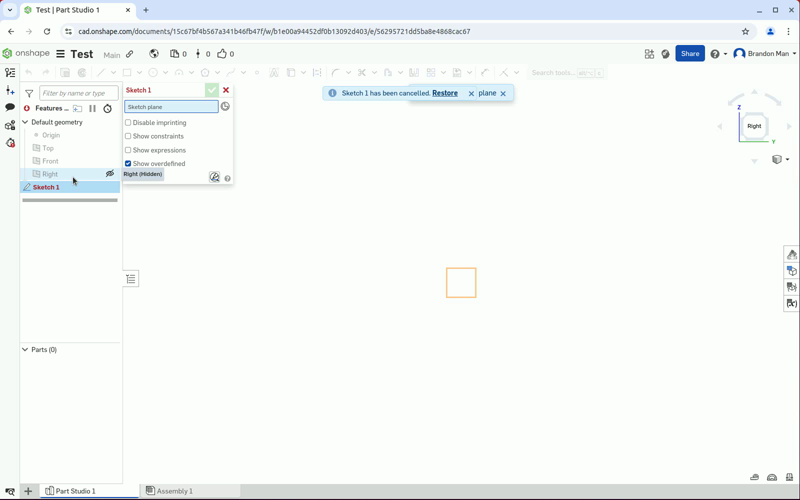
click(73, 176)
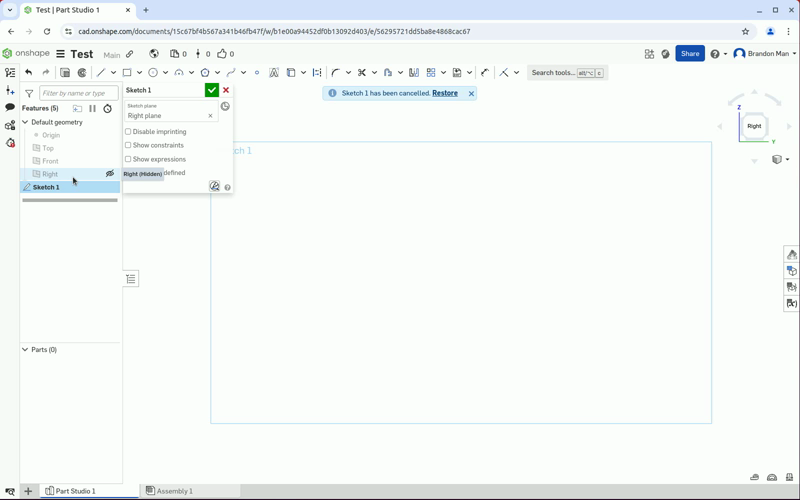
mouse_move(73, 352)
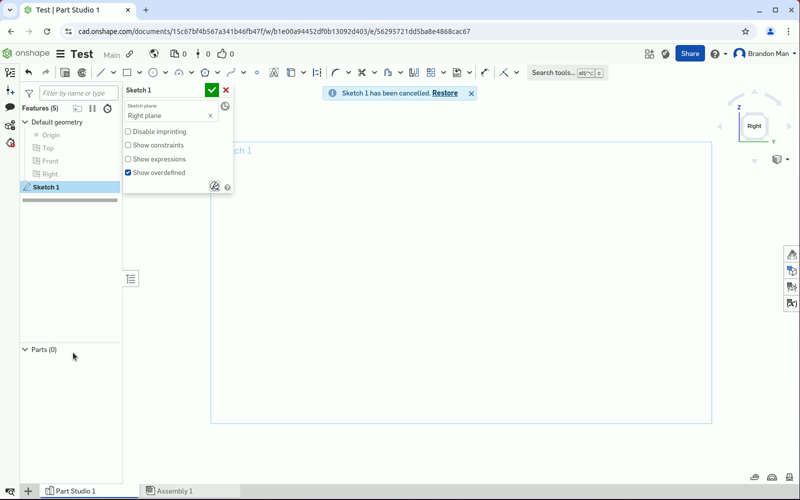
key(y)
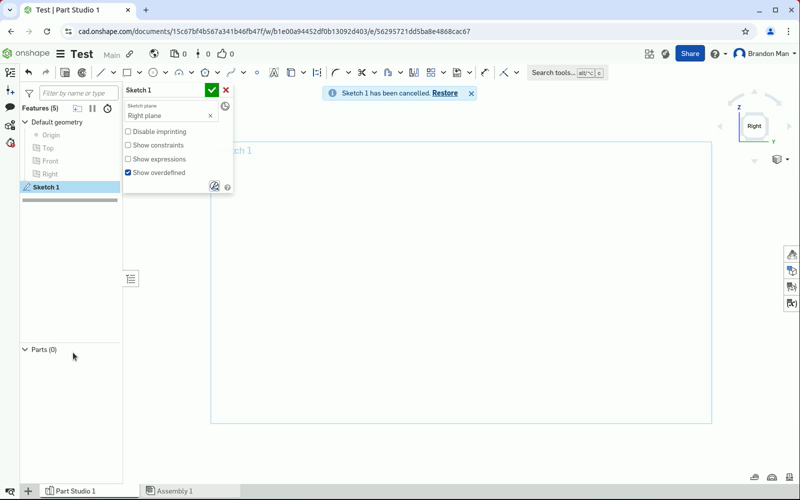
key(c)
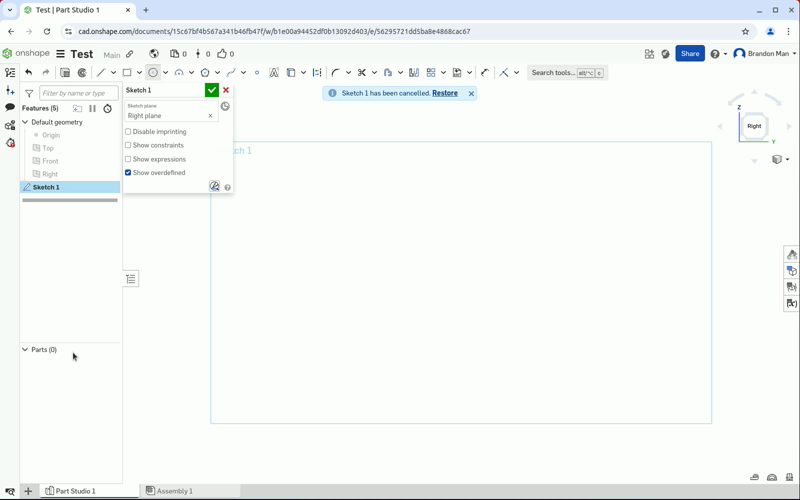
key_down(shift)
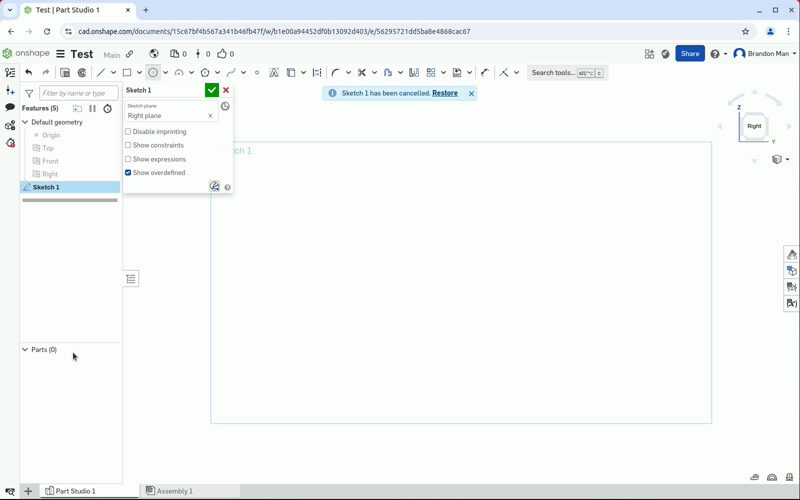
mouse_move(461, 282)
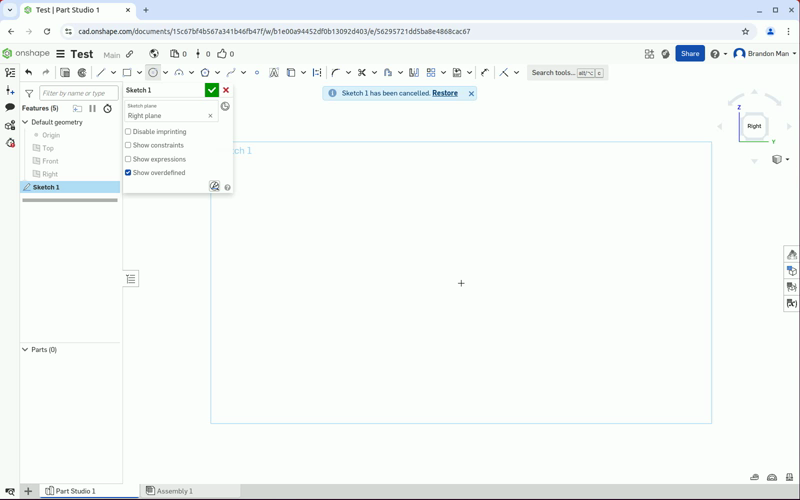
click(461, 282)
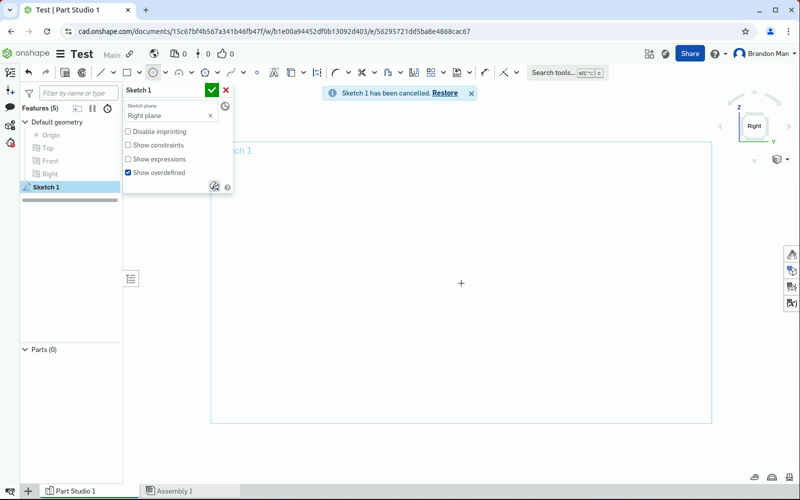
key_up(shift)
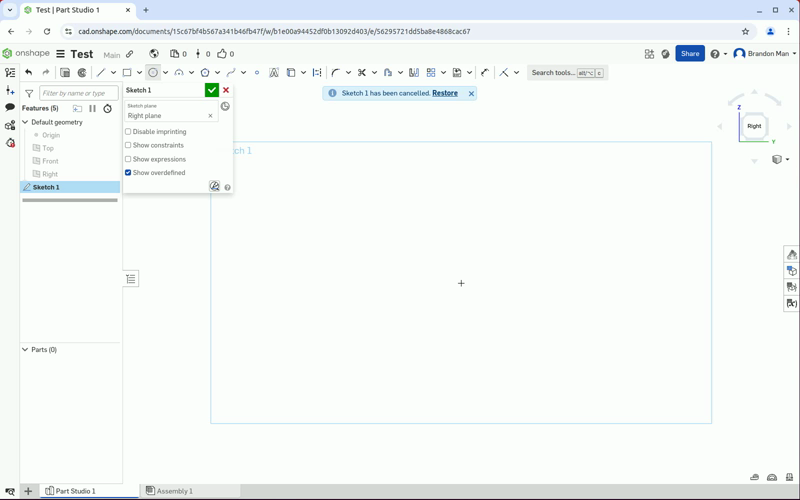
mouse_move(574, 282)
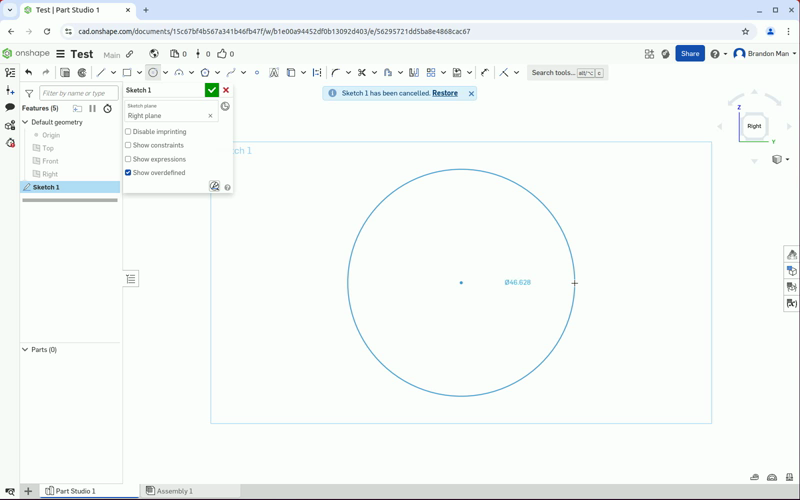
click(574, 282)
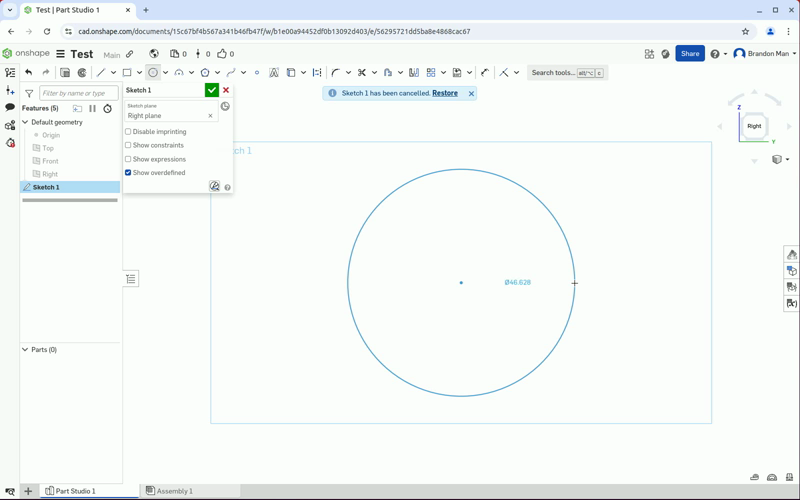
key(esc)
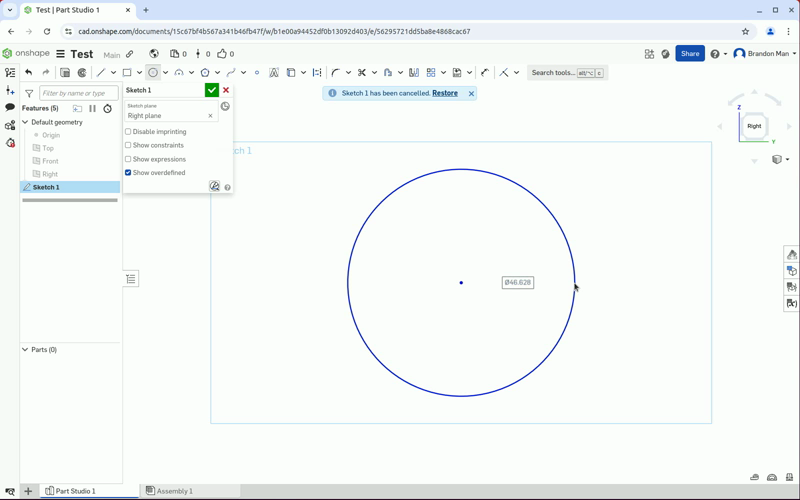
key(c)
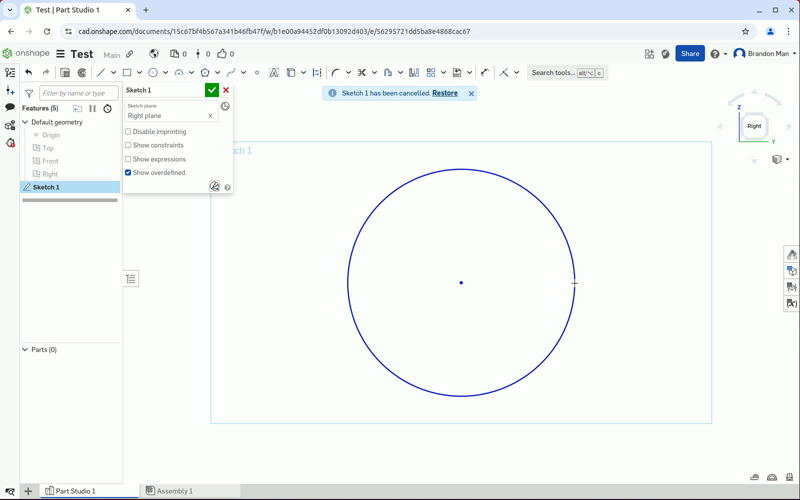
key_down(shift)
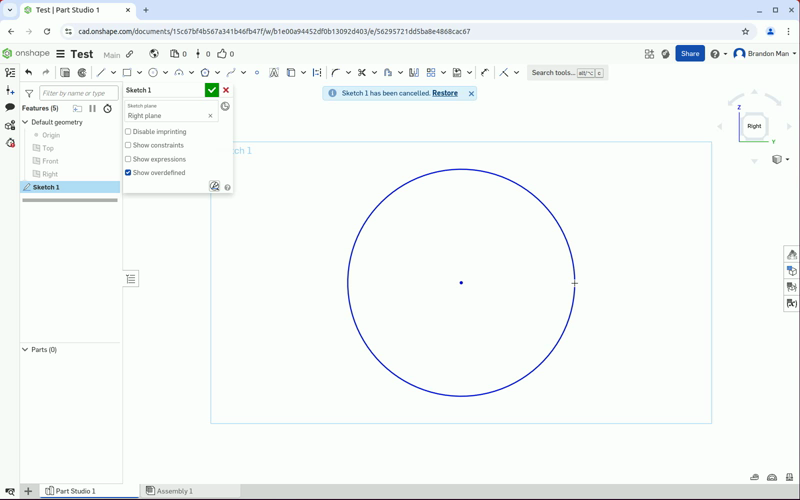
mouse_move(461, 282)
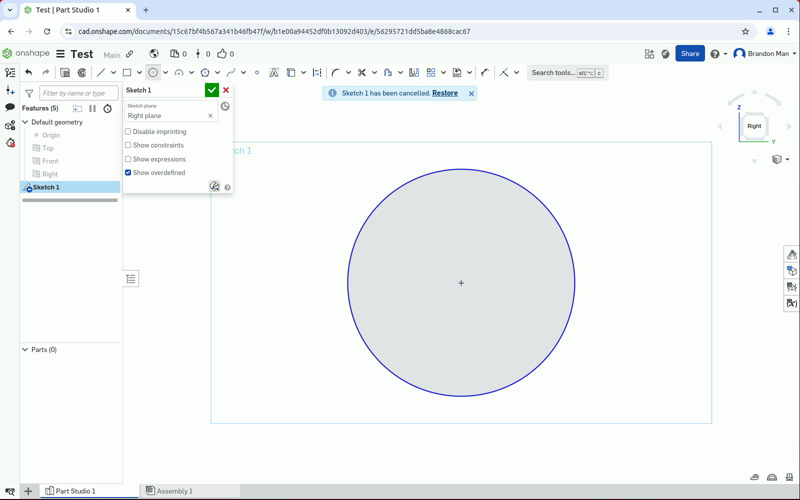
click(461, 282)
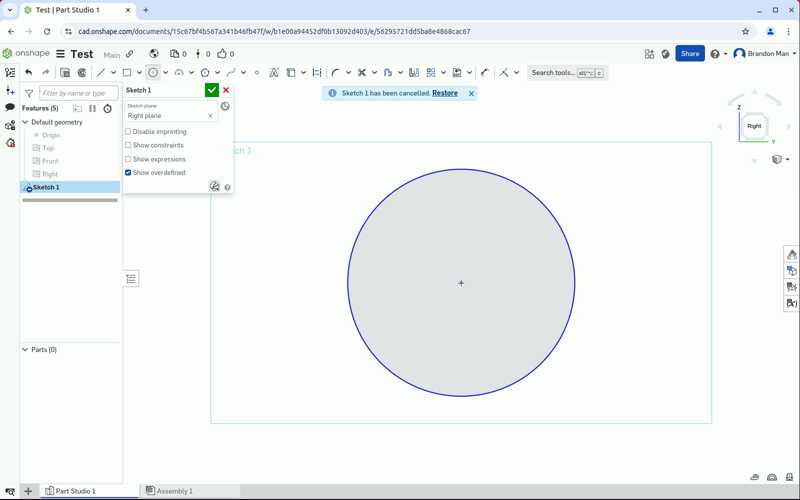
key_up(shift)
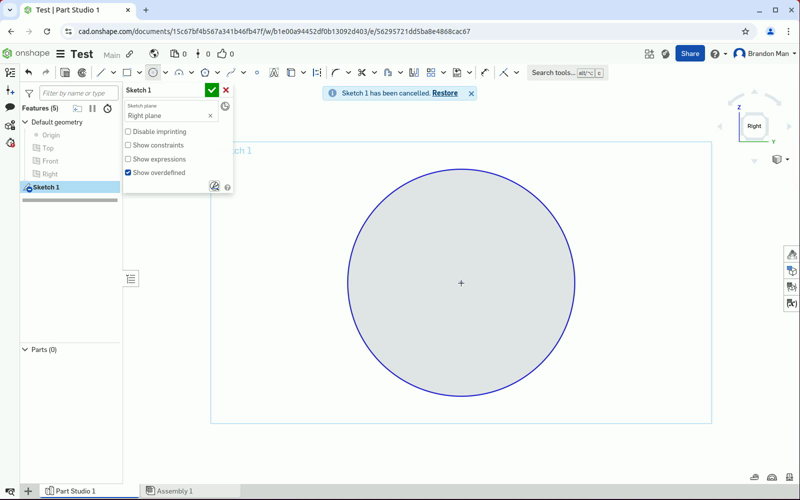
mouse_move(517, 282)
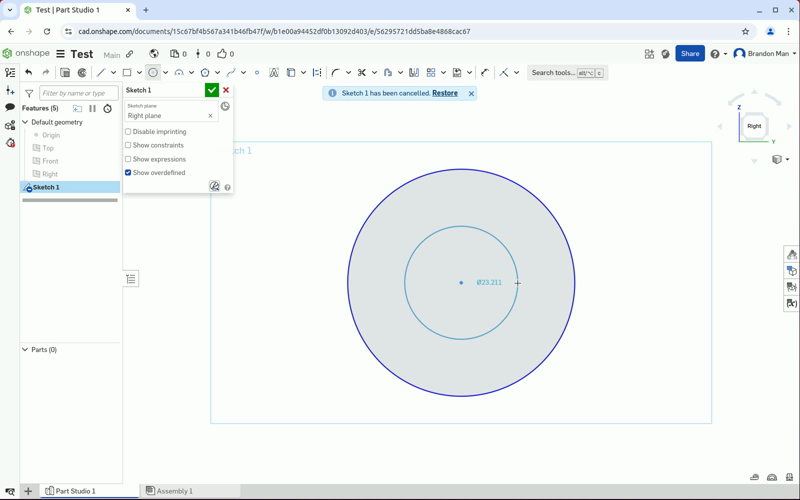
click(517, 282)
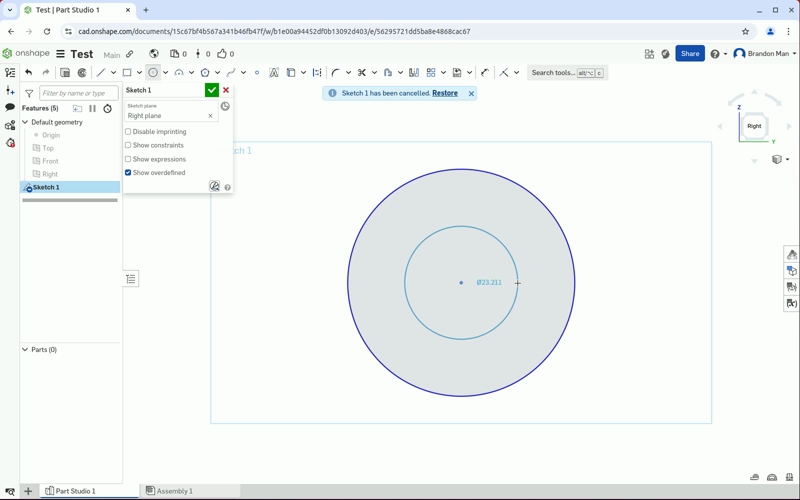
key(esc)
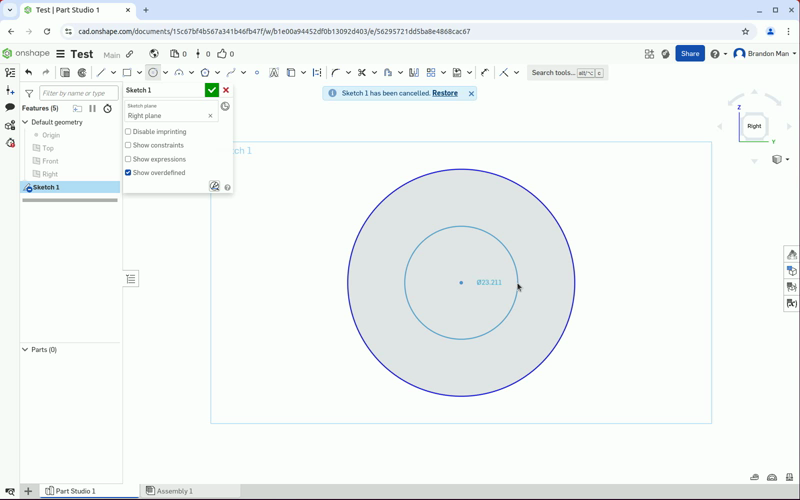
mouse_move(511, 212)
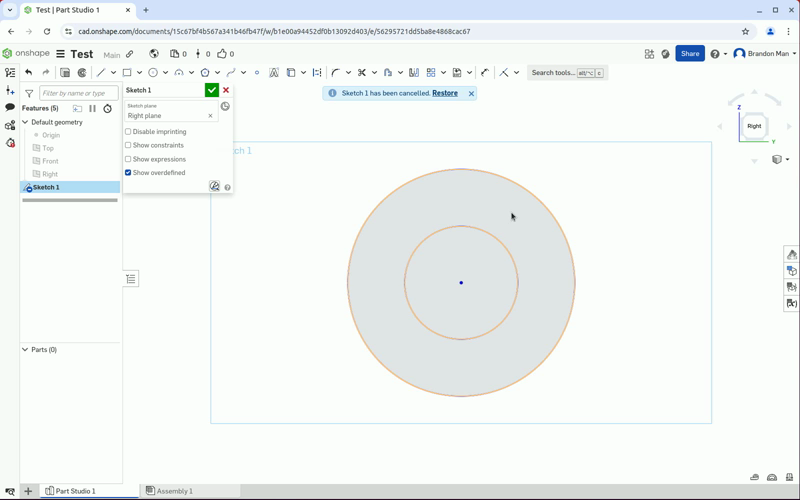
click(511, 212)
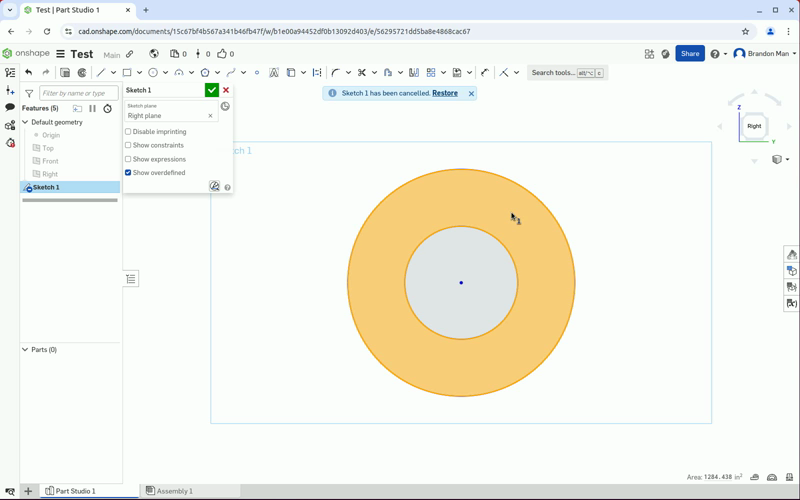
mouse_move(73, 352)
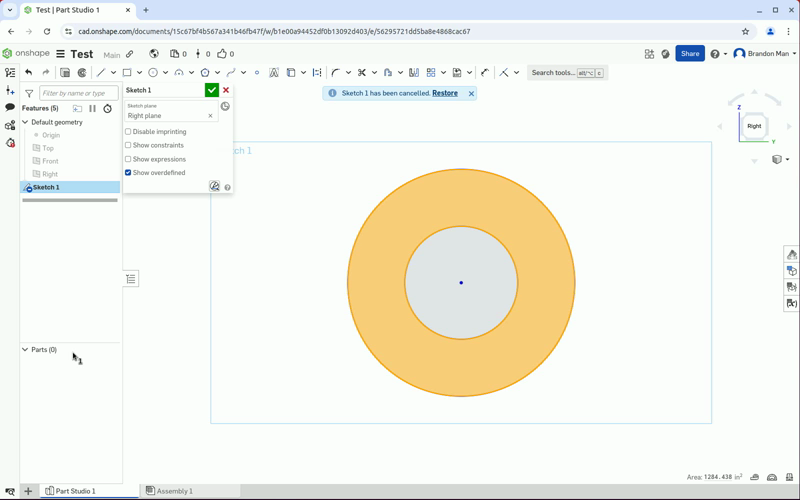
key(shift+y)
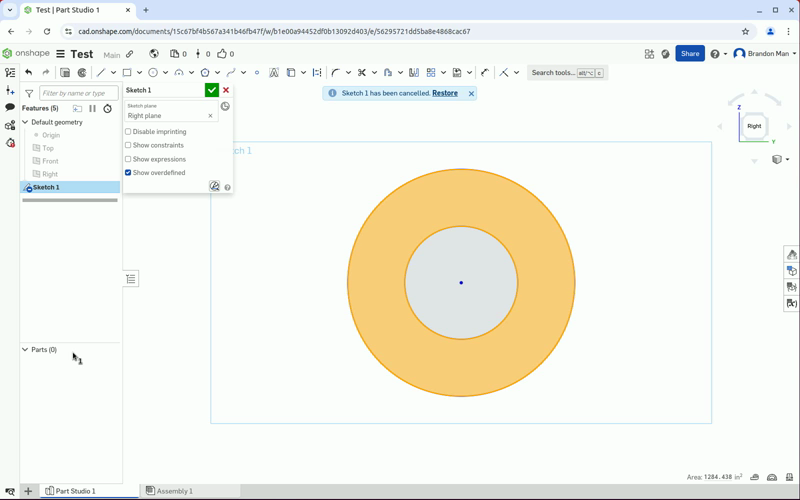
key(shift+e)
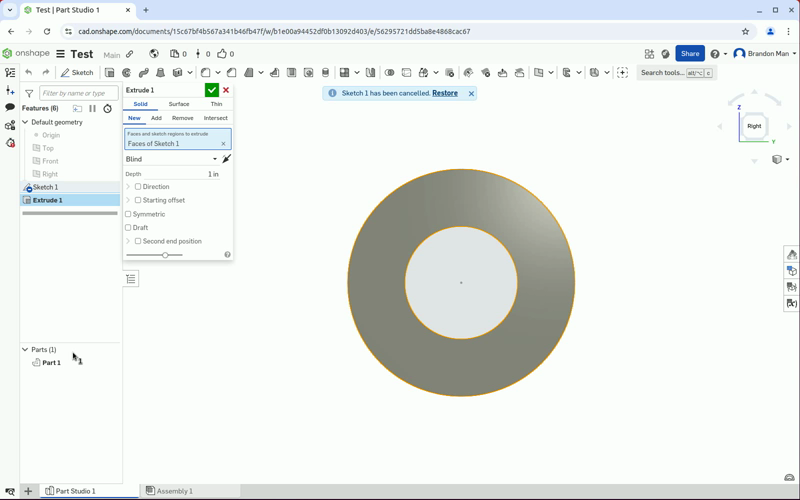
mouse_move(143, 106)
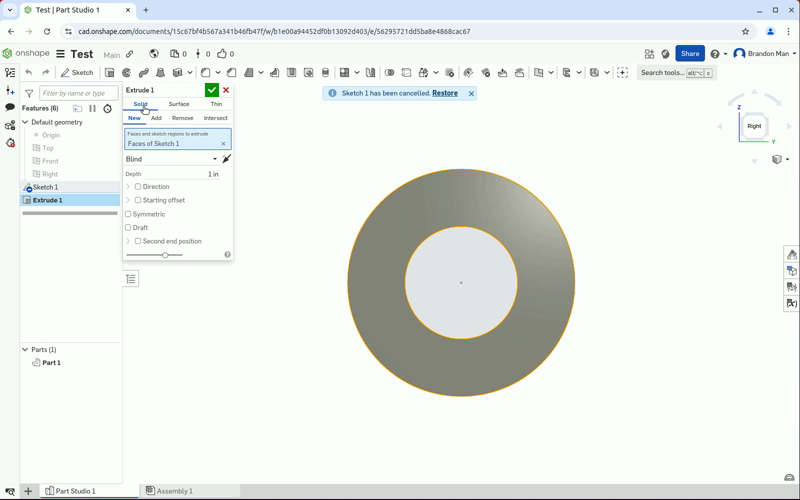
click(143, 106)
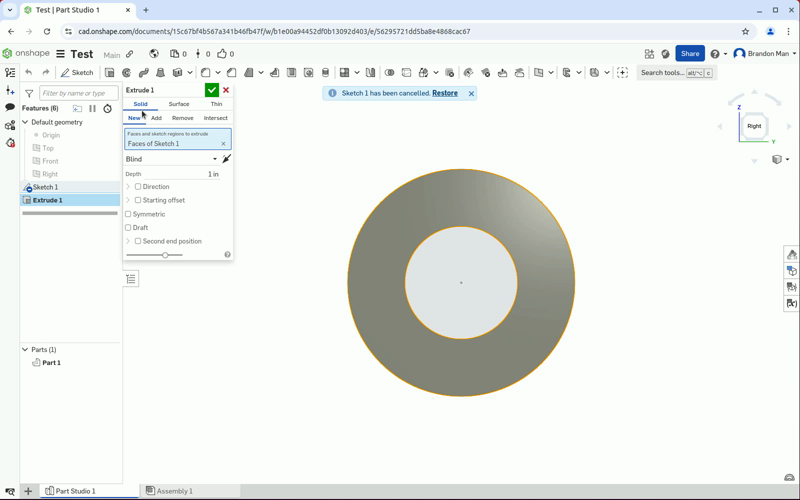
mouse_move(137, 120)
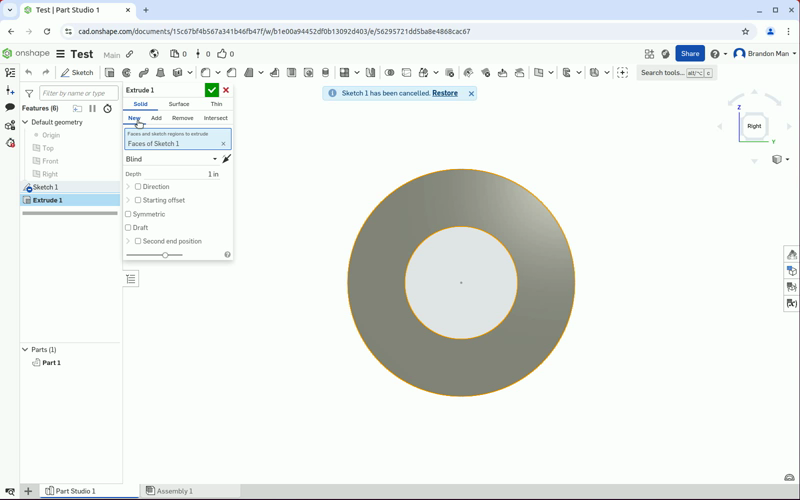
click(137, 120)
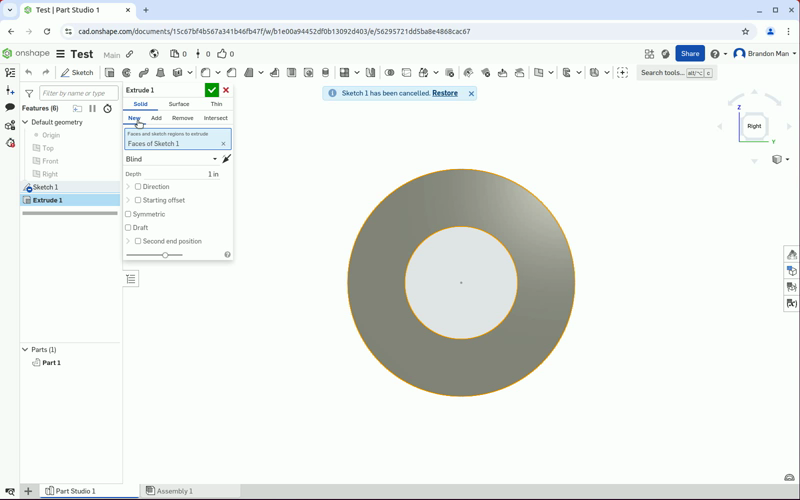
key(tab, 4)
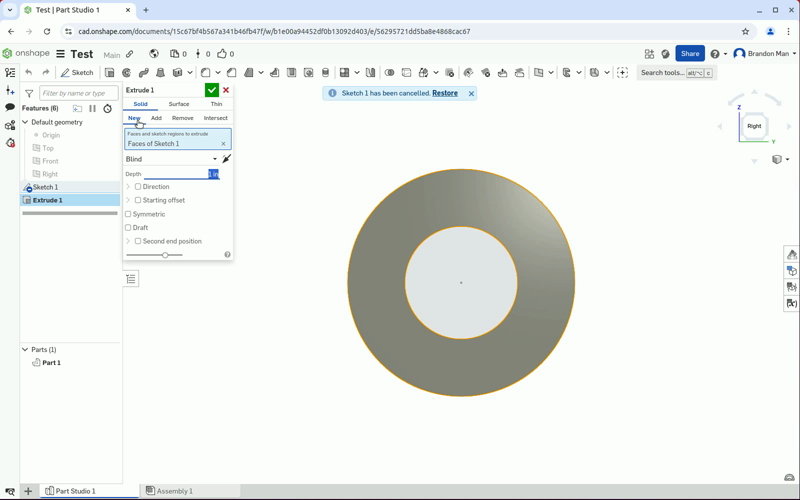
text(17.331)
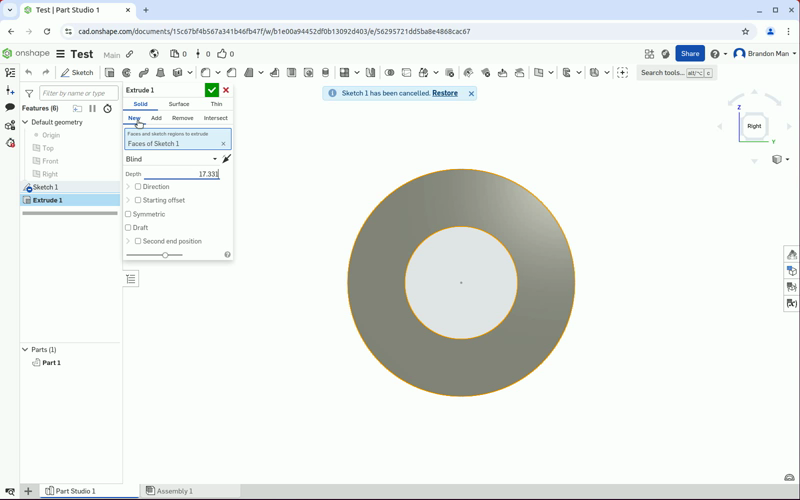
key(enter)
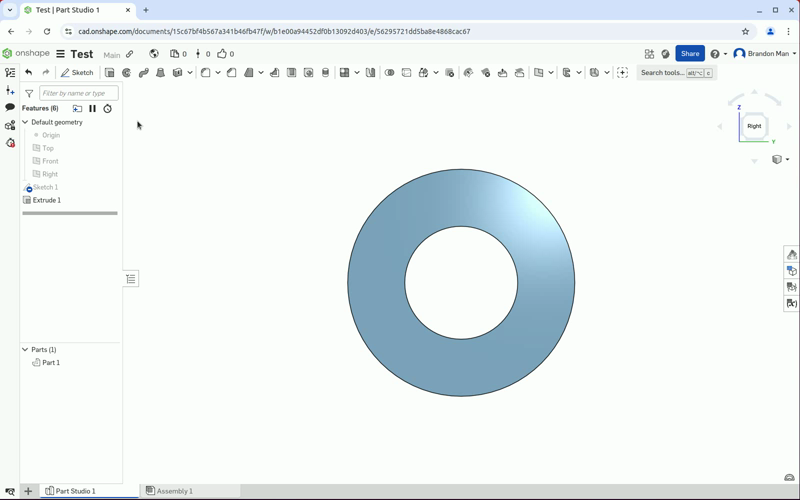
key(shift+h)
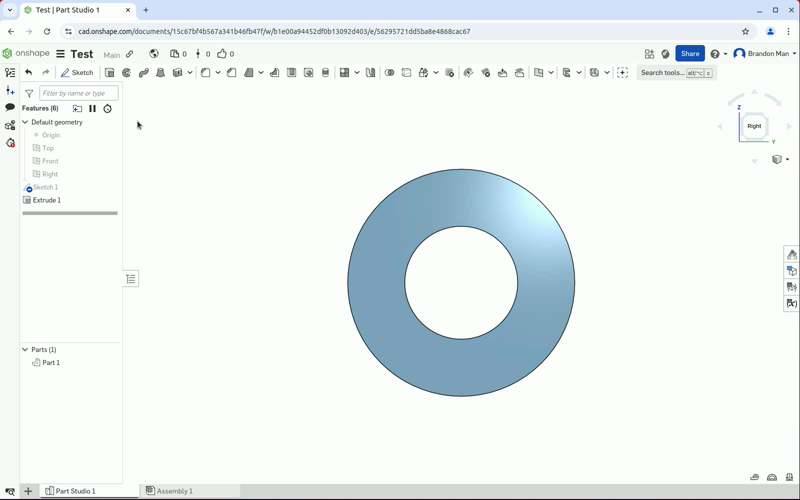
key(shift+h)
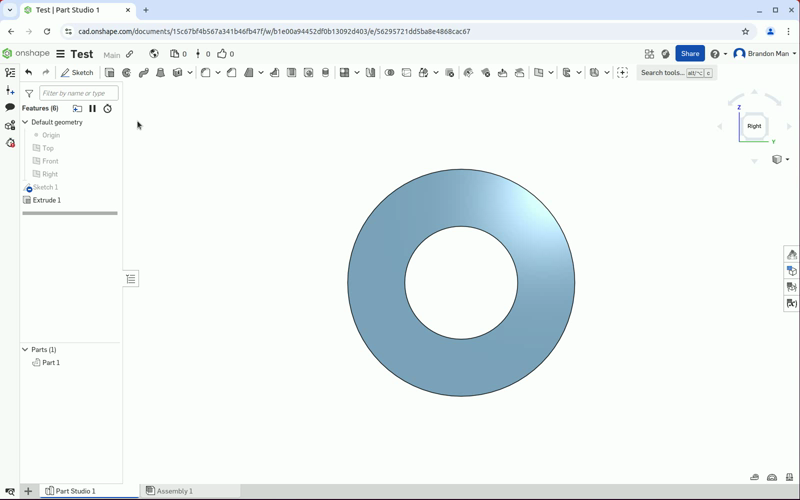
mouse_move(73, 189)
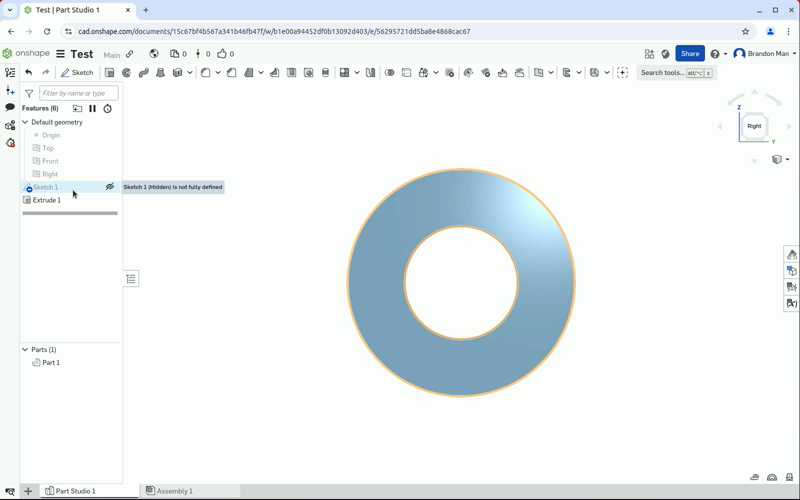
click(73, 189)
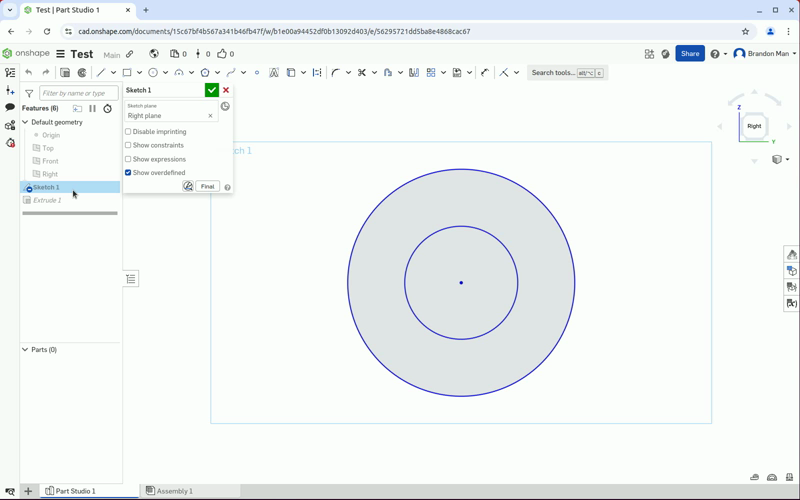
mouse_move(229, 92)
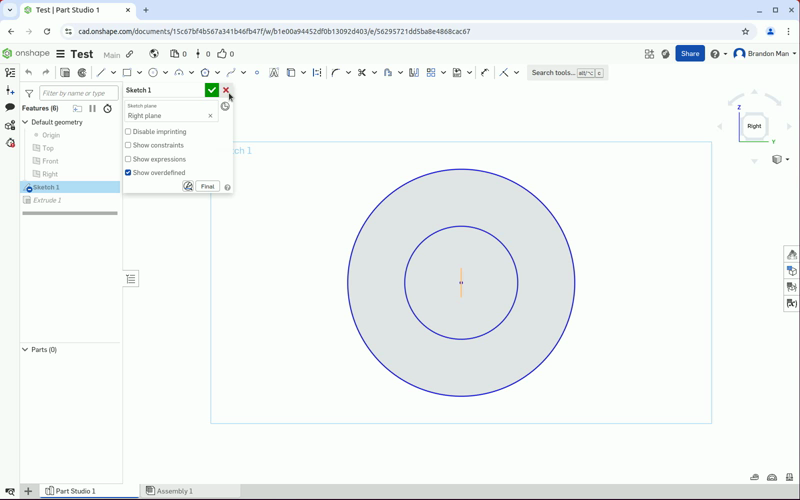
click(229, 92)
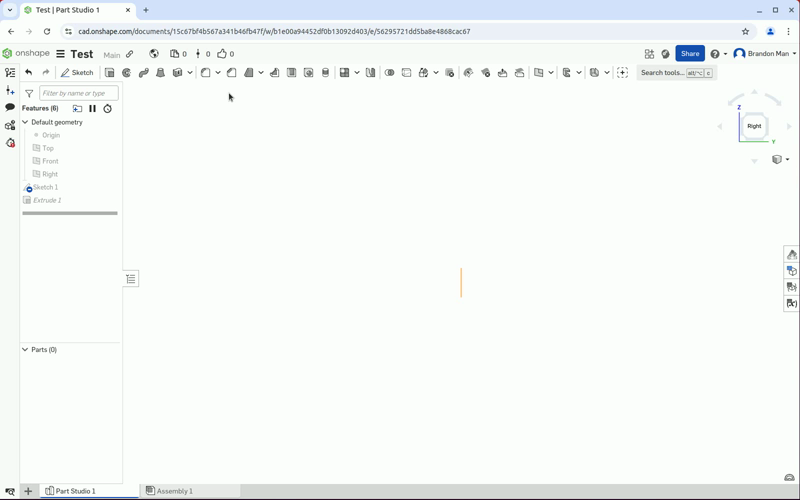
mouse_move(541, 75)
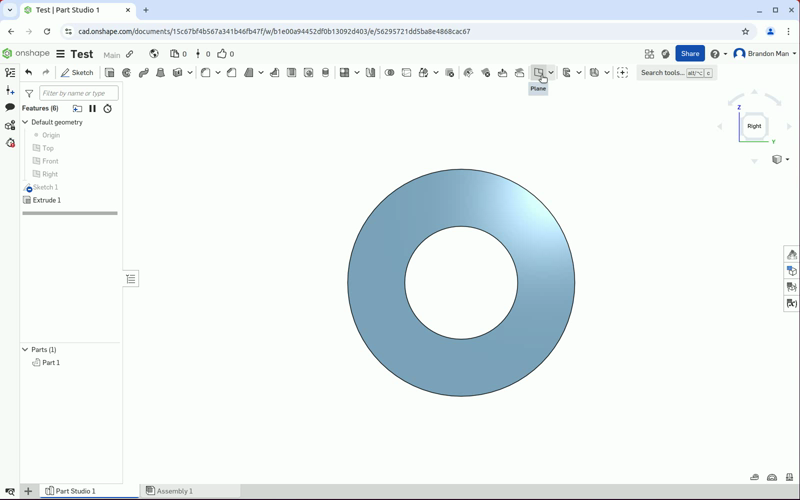
click(541, 75)
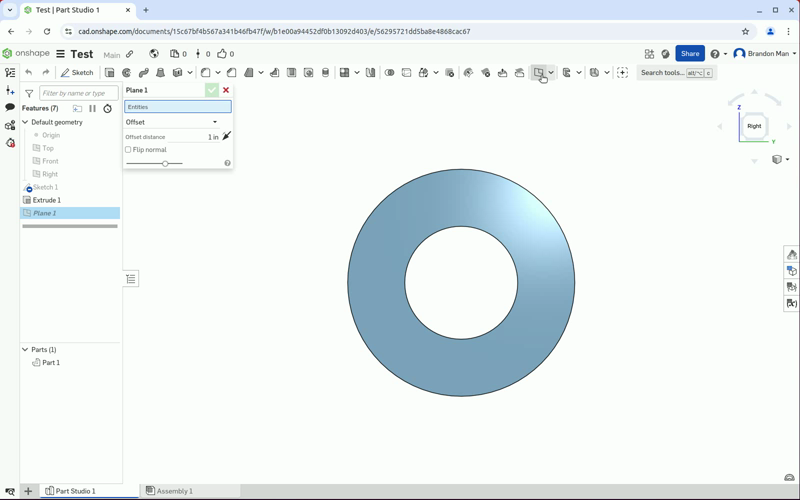
mouse_move(73, 176)
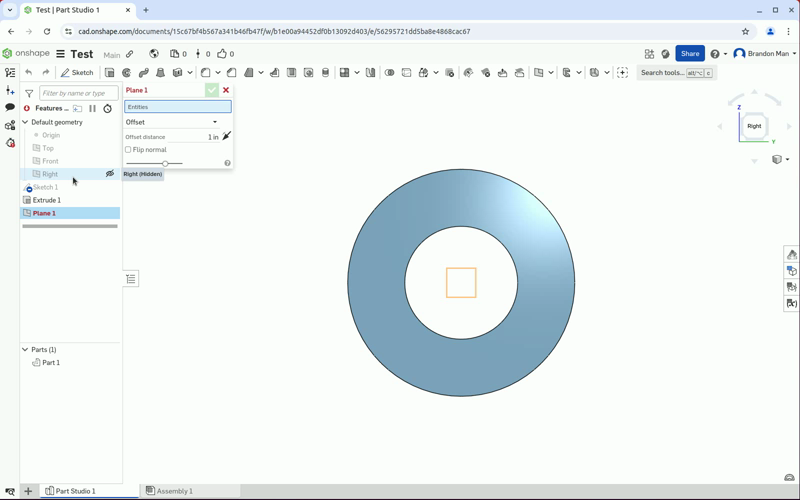
click(73, 176)
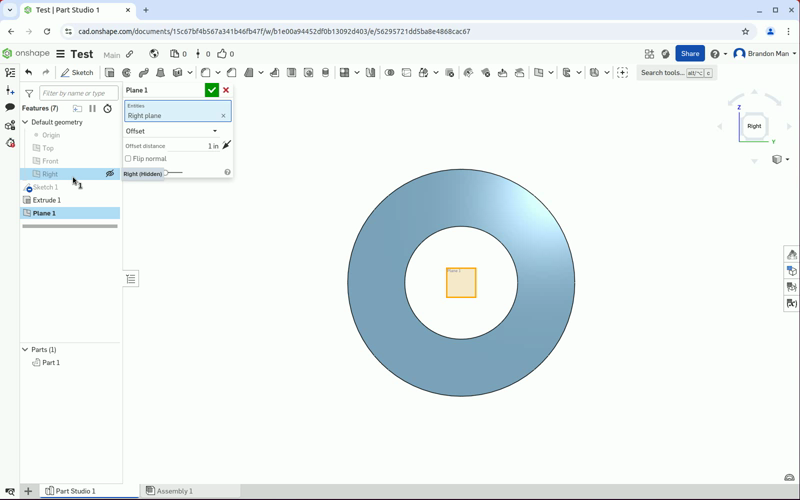
key(tab, 2)
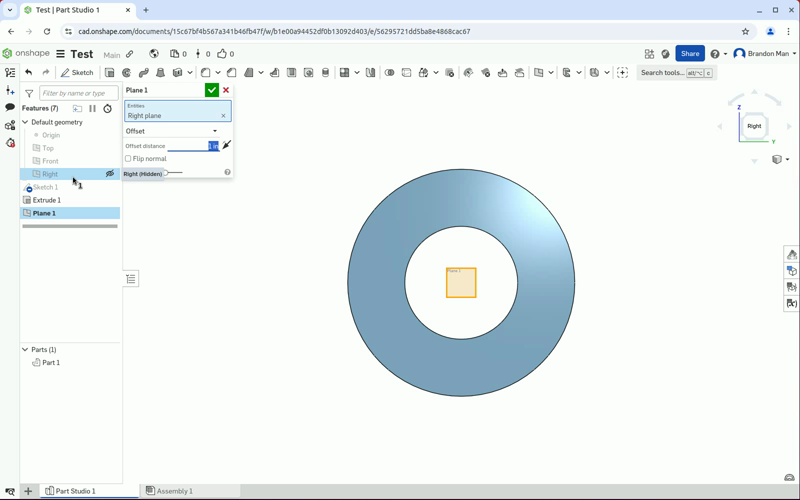
text(17.316)
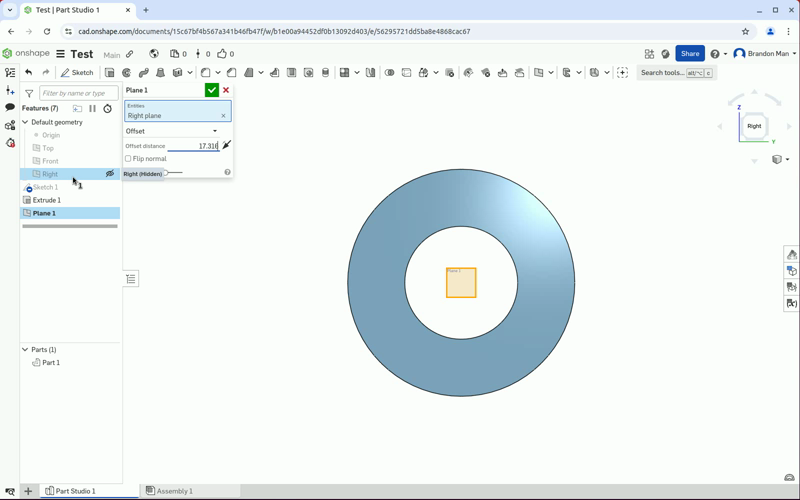
key(enter, 2)
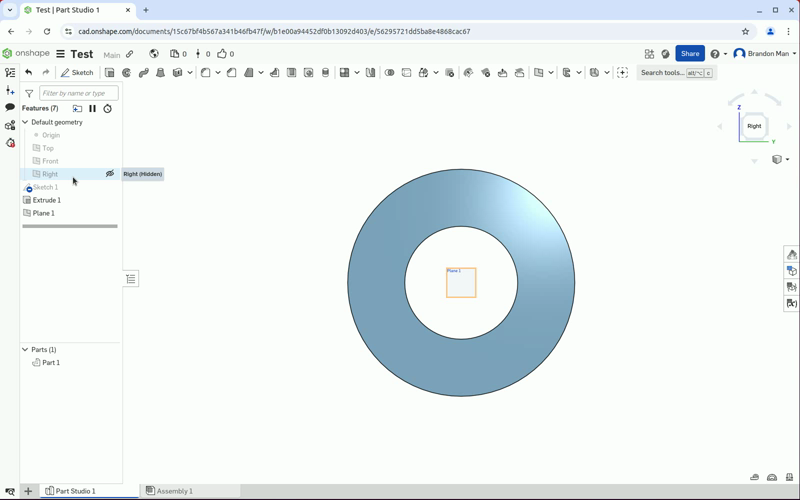
key(shift+s)
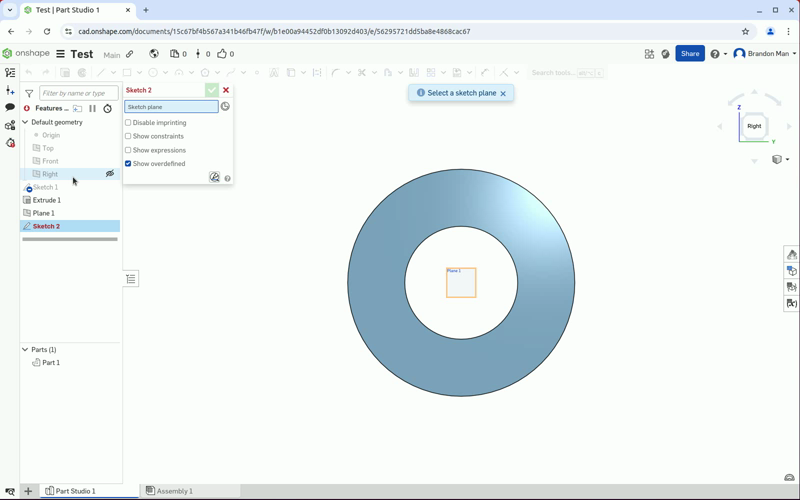
mouse_move(73, 215)
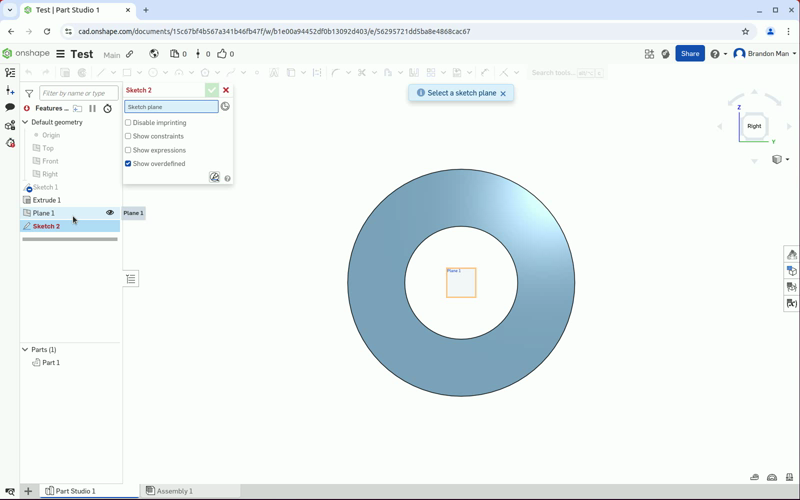
click(73, 215)
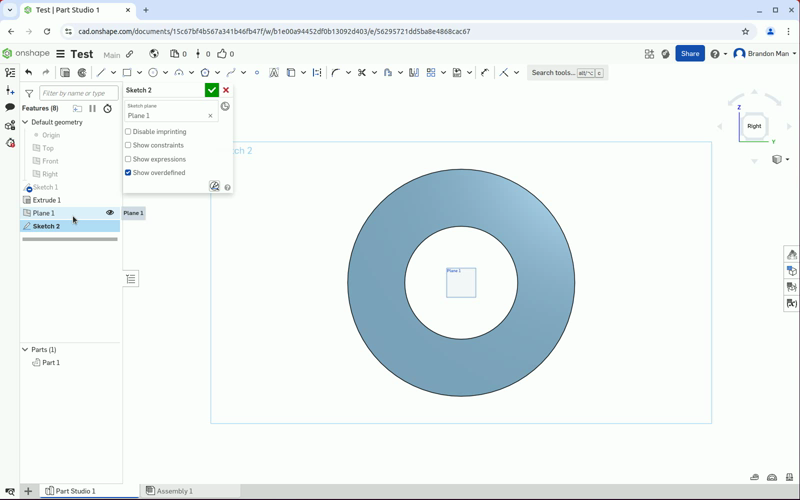
mouse_move(73, 352)
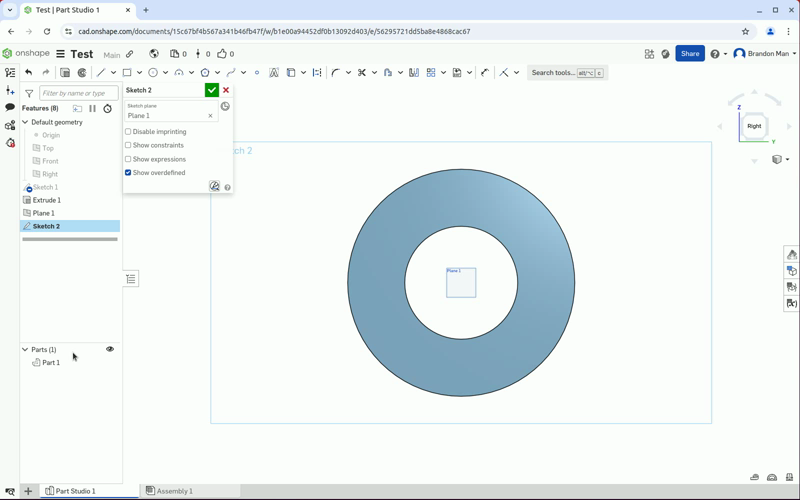
key(y)
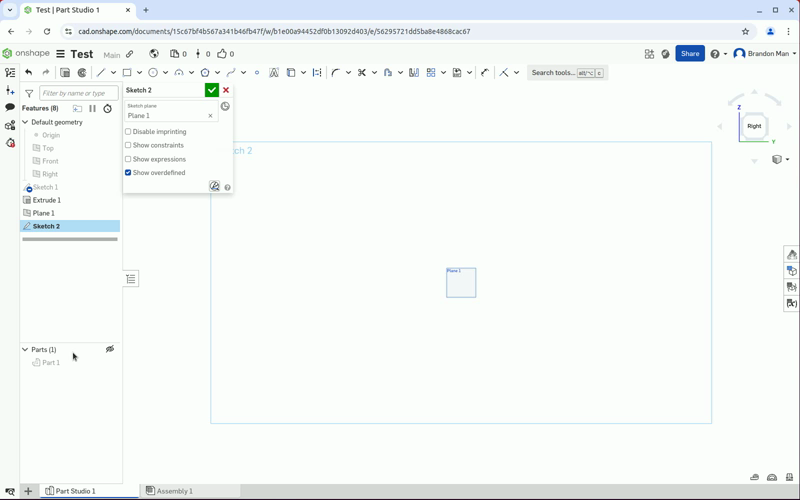
key(c)
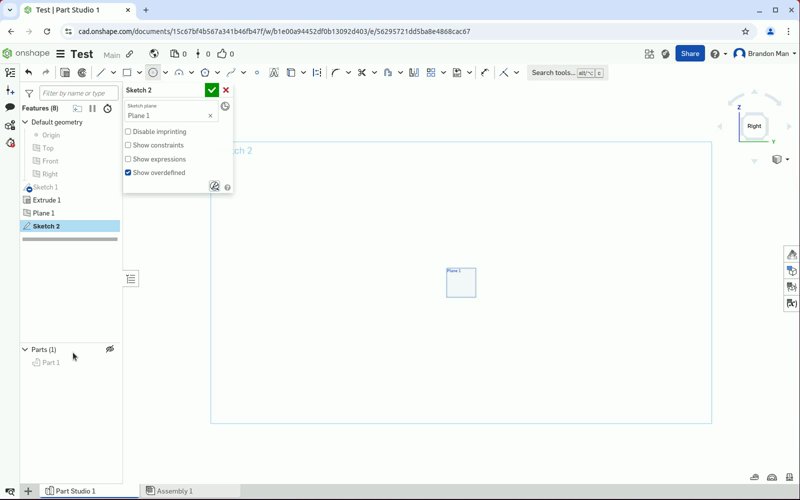
key_down(shift)
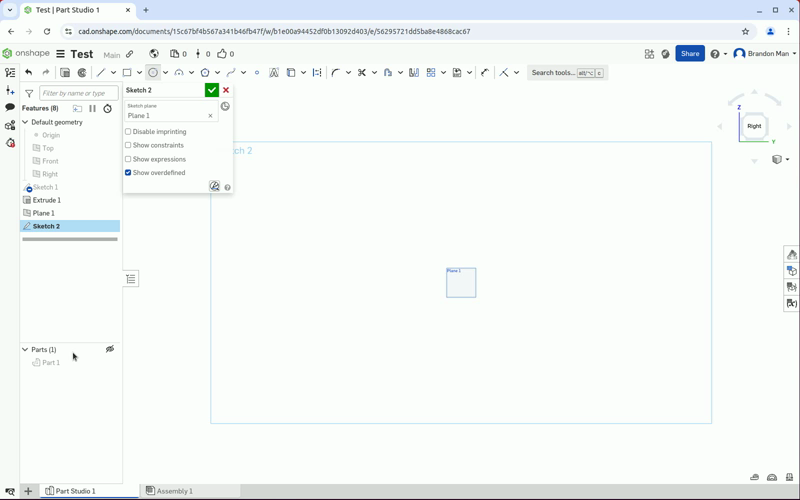
mouse_move(460, 282)
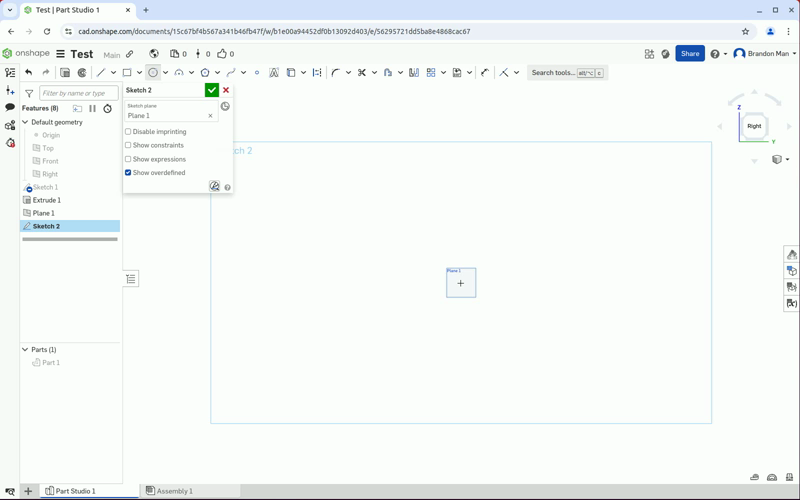
click(460, 282)
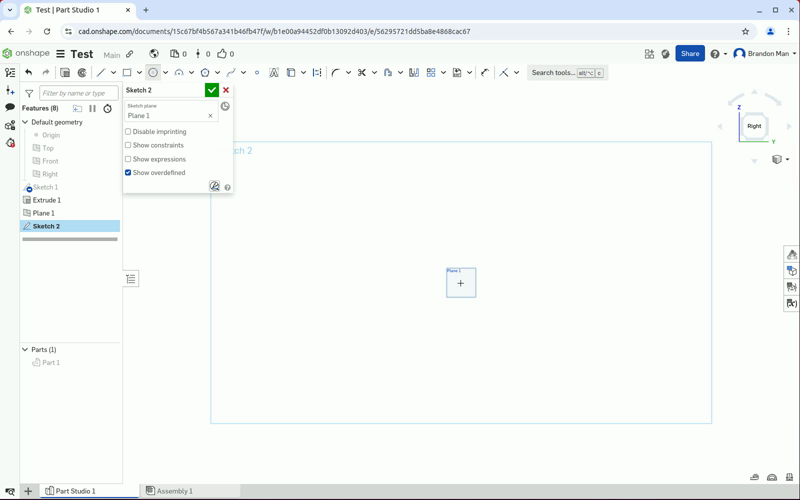
key_up(shift)
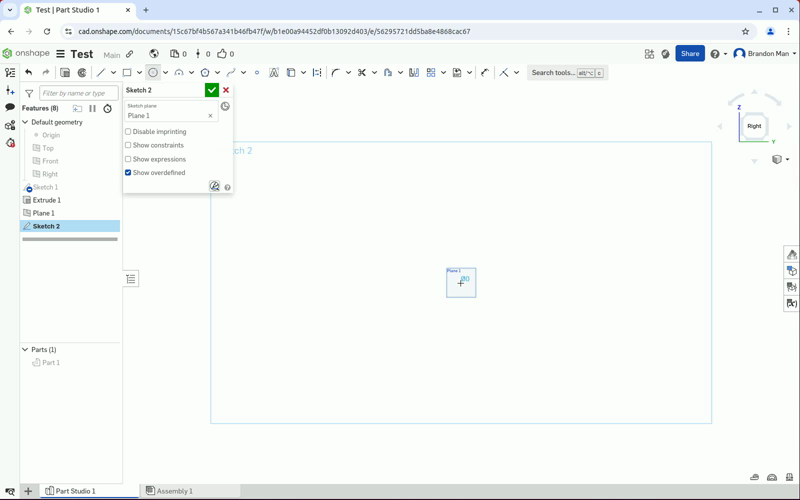
mouse_move(567, 282)
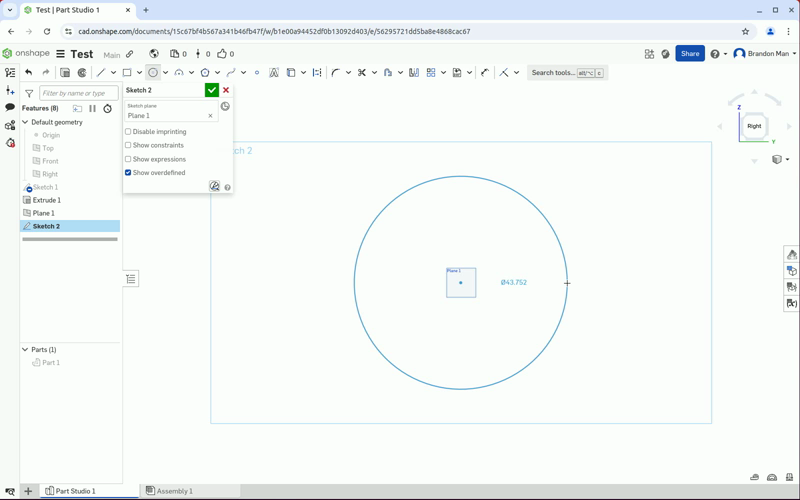
click(567, 282)
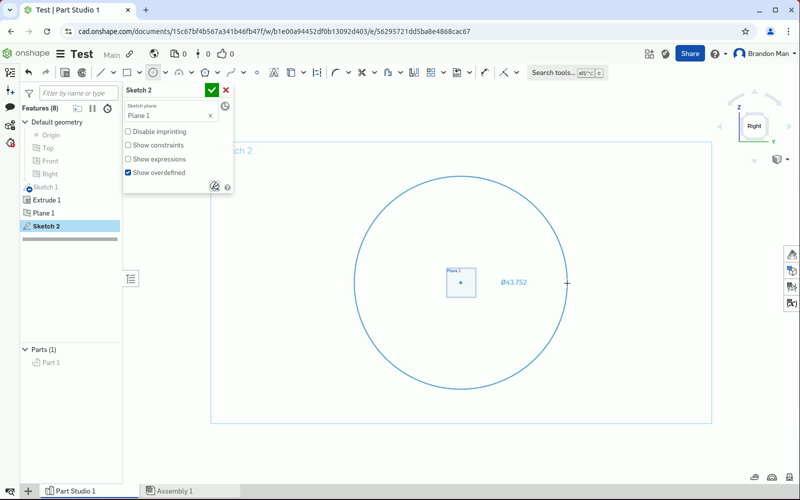
key(esc)
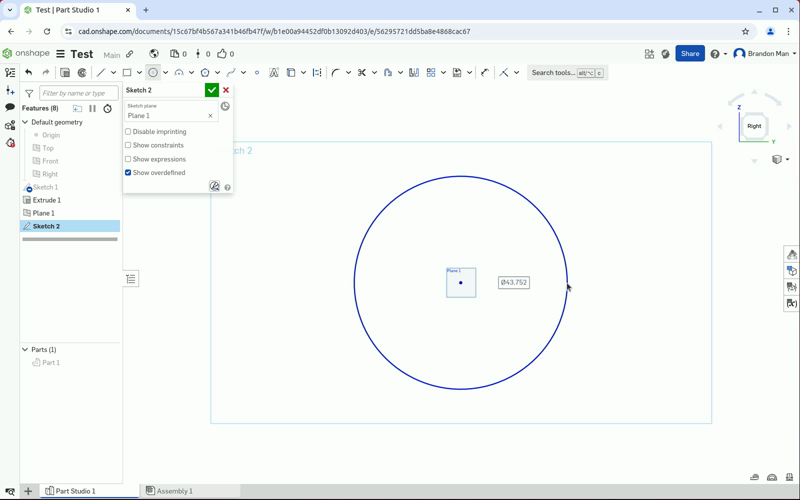
key(c)
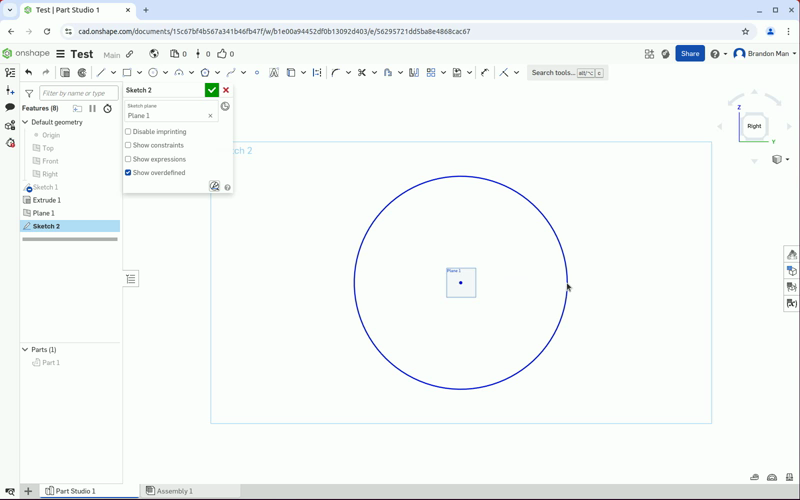
key_down(shift)
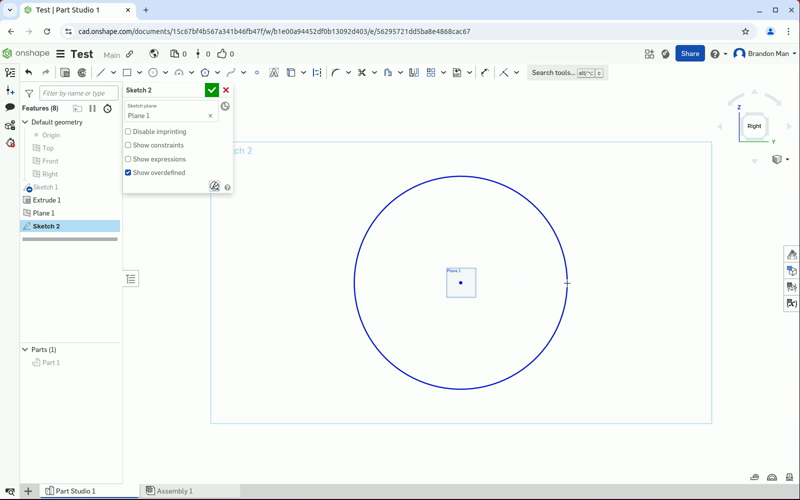
mouse_move(460, 282)
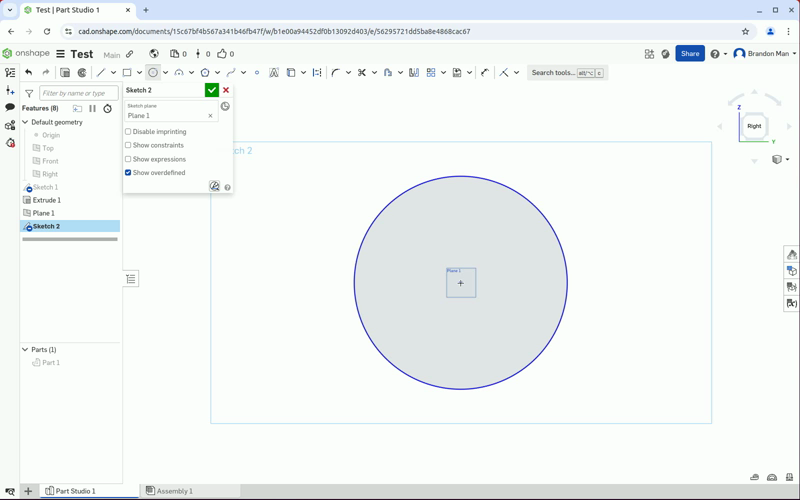
click(460, 282)
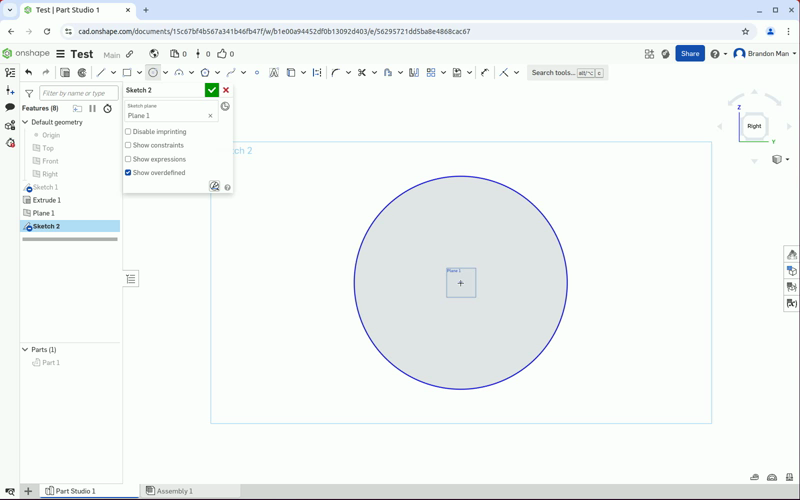
key_up(shift)
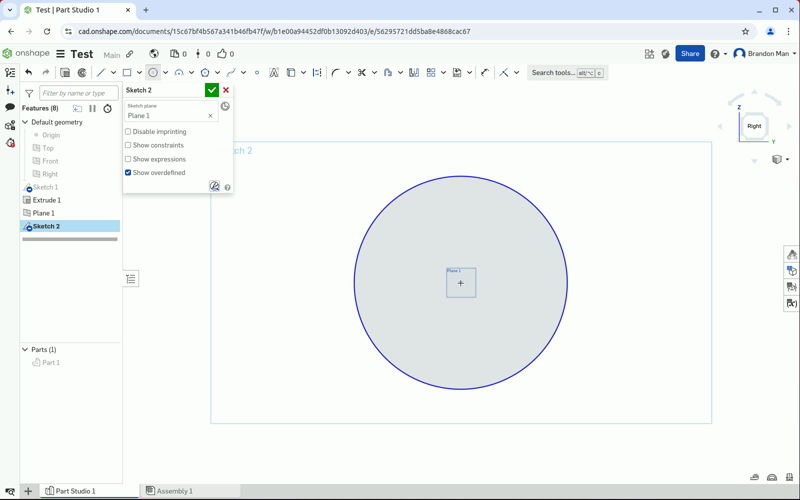
mouse_move(522, 282)
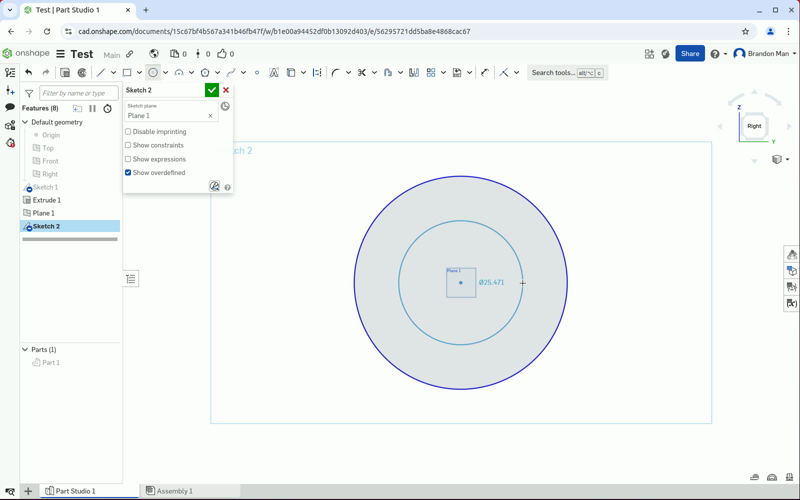
click(522, 282)
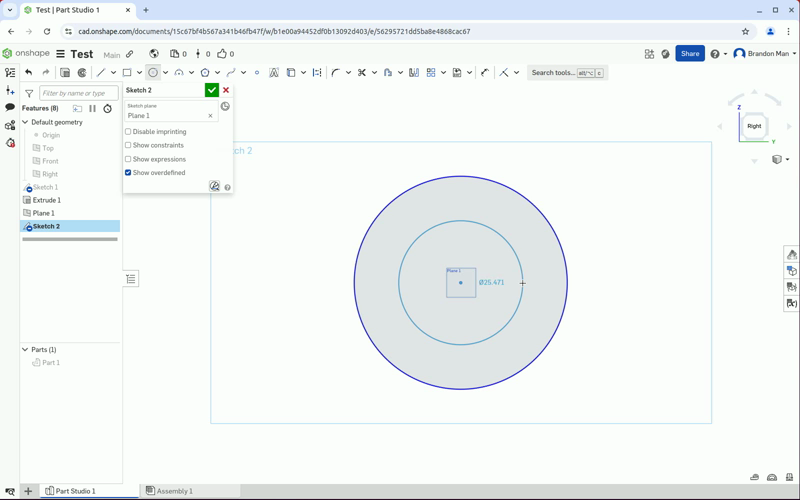
key(esc)
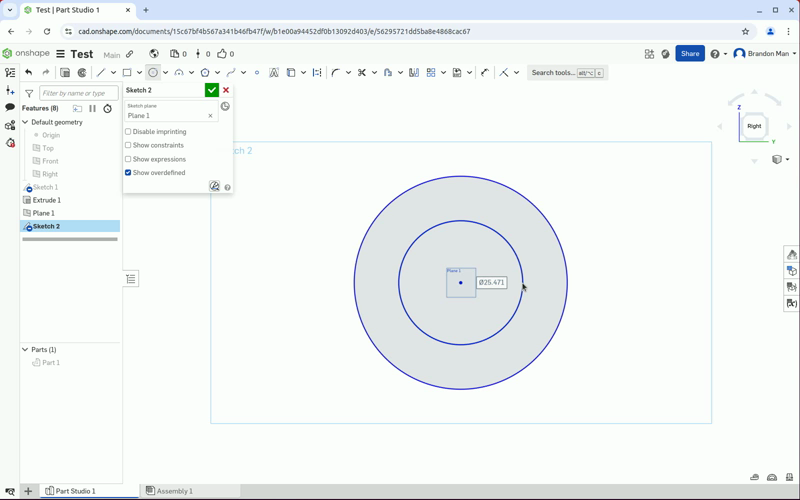
mouse_move(518, 346)
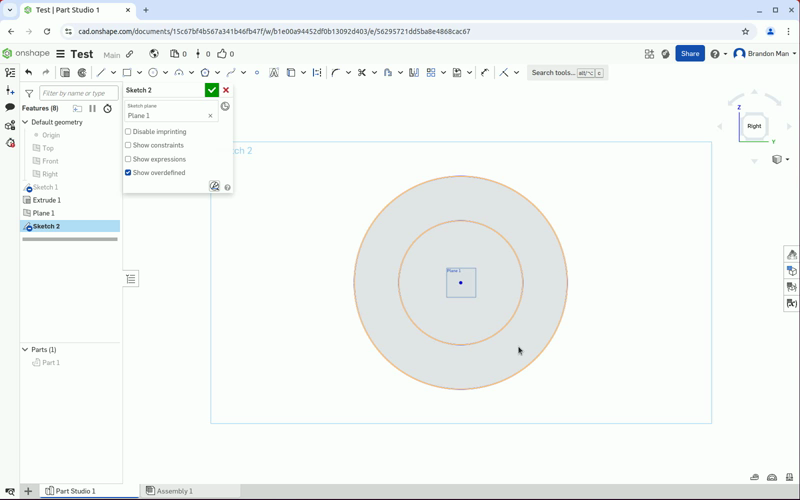
click(518, 346)
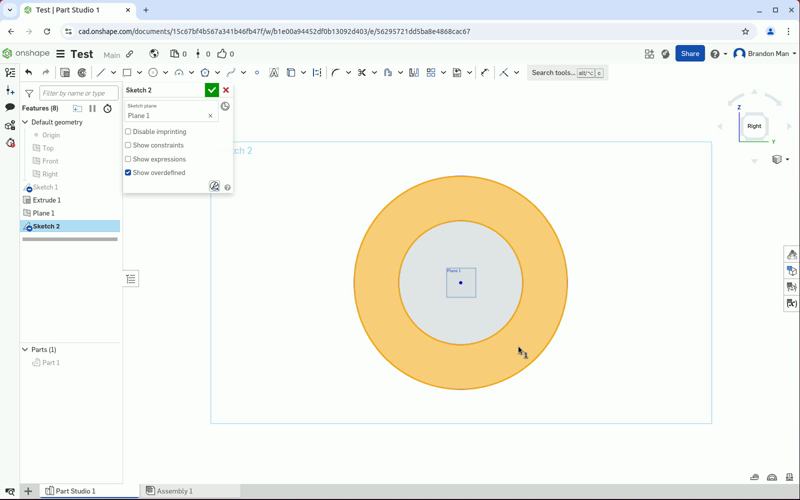
mouse_move(73, 352)
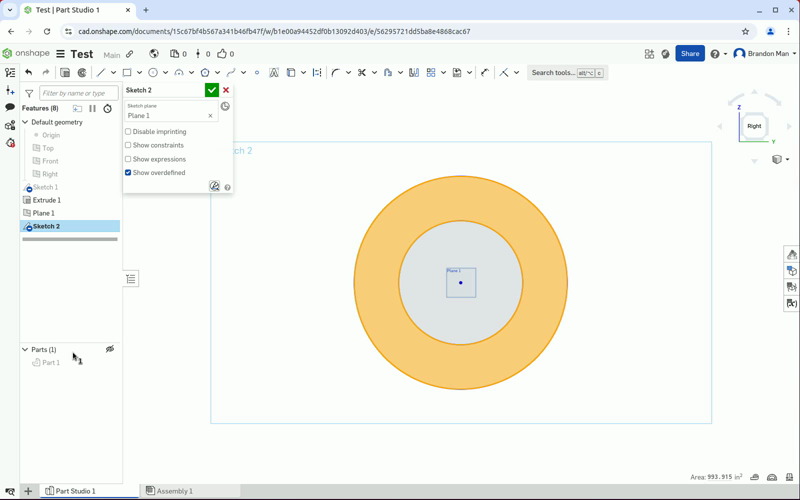
key(shift+y)
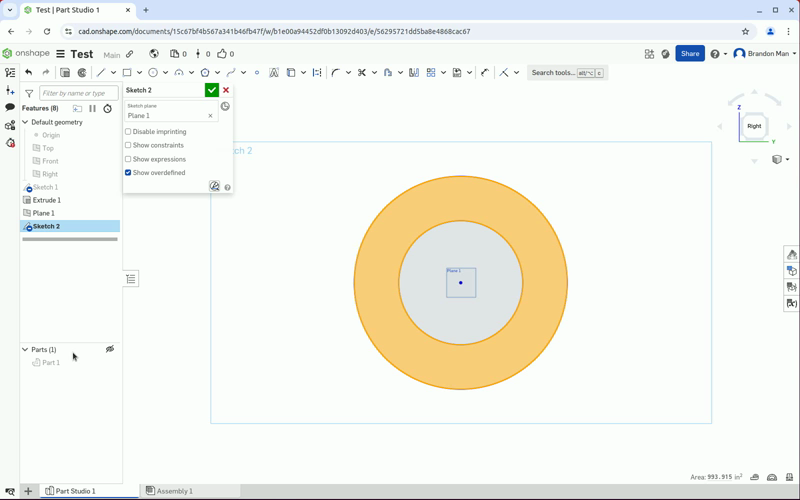
key(shift+e)
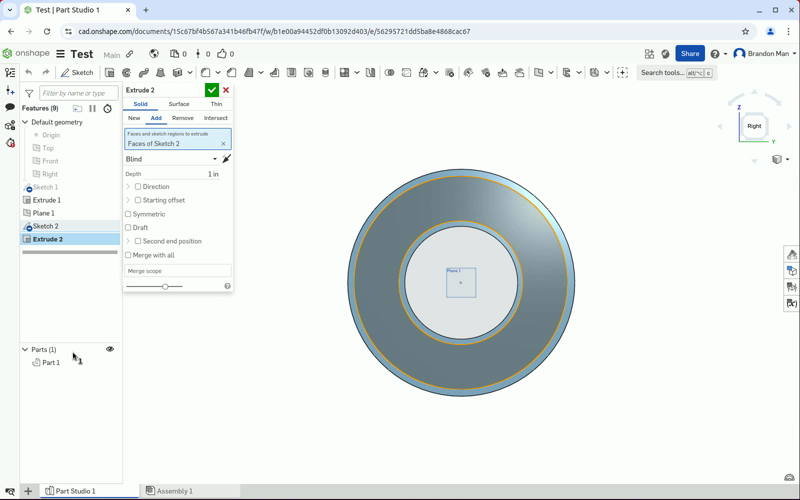
mouse_move(143, 106)
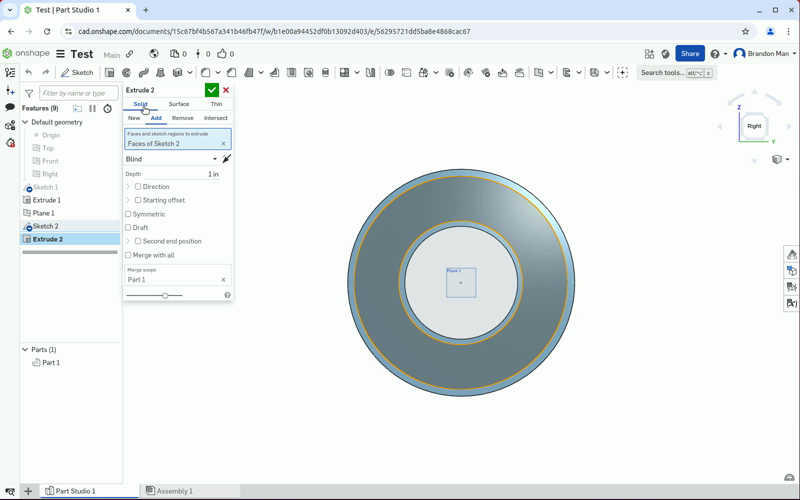
click(143, 106)
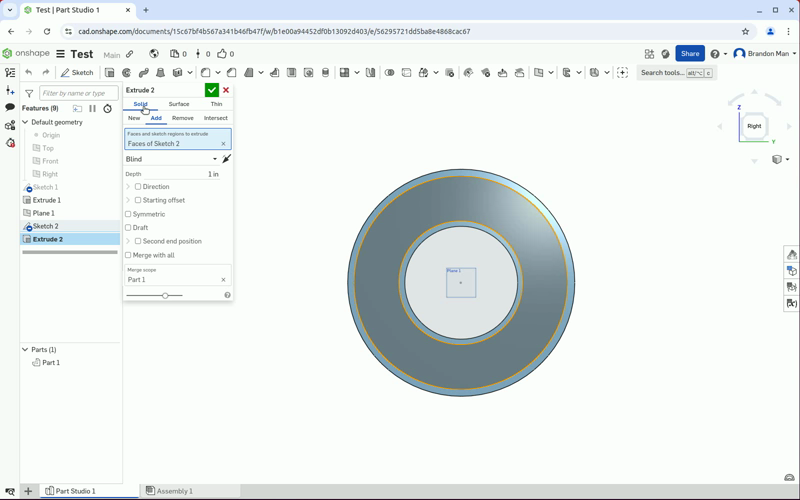
mouse_move(186, 120)
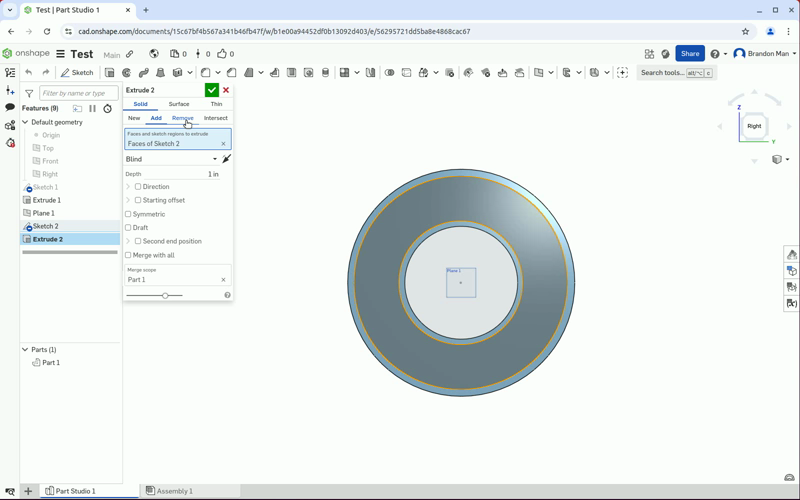
click(186, 120)
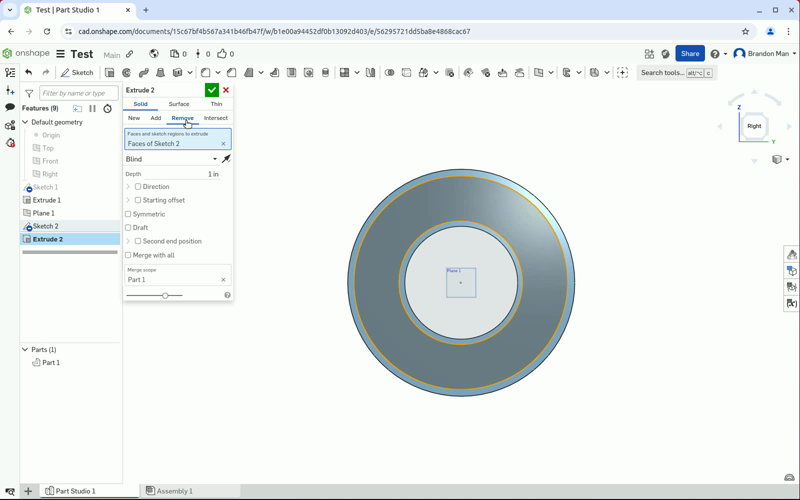
key(tab, 4)
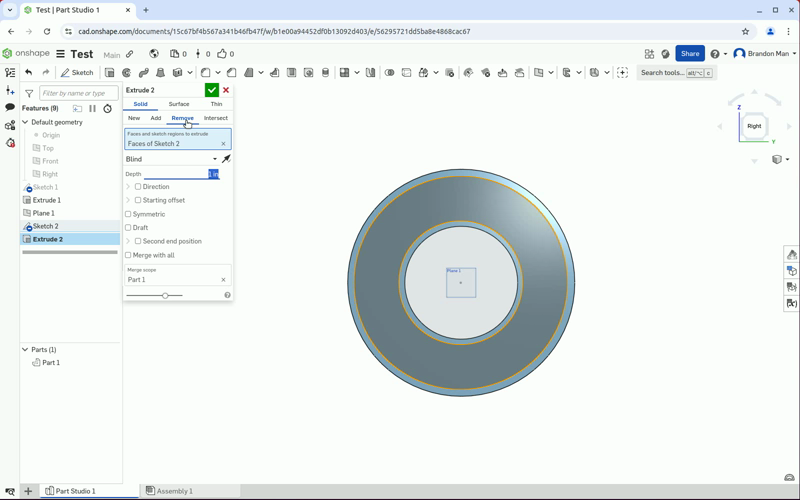
text(4.333)
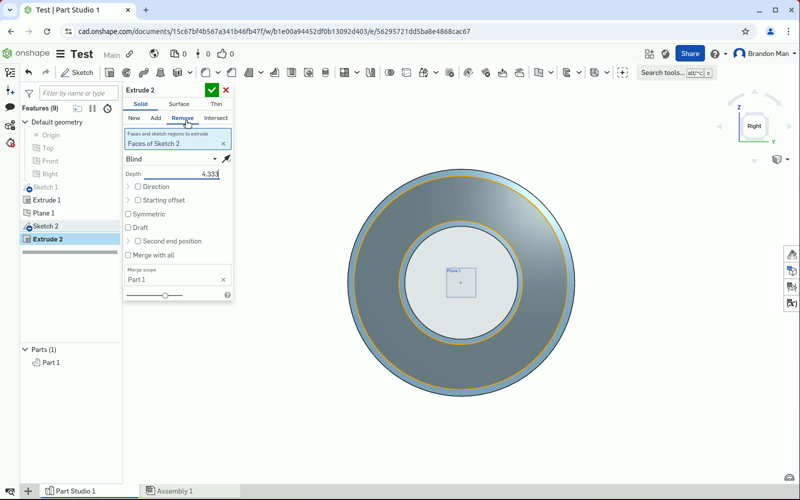
key(tab, 6)
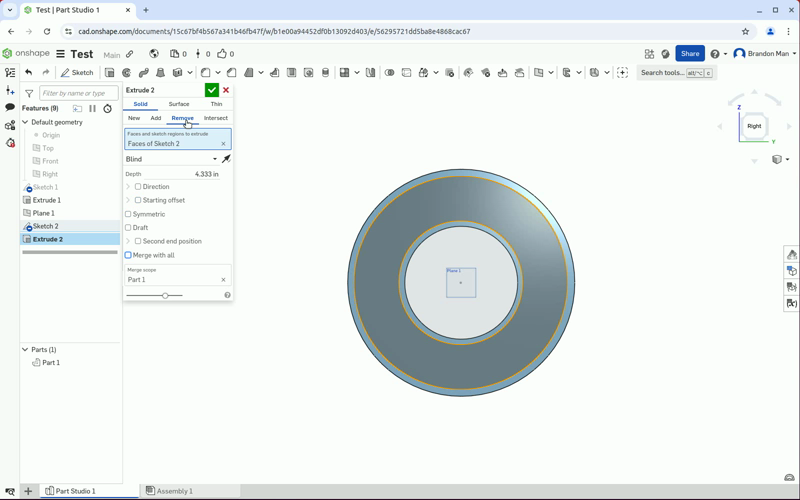
key(space)
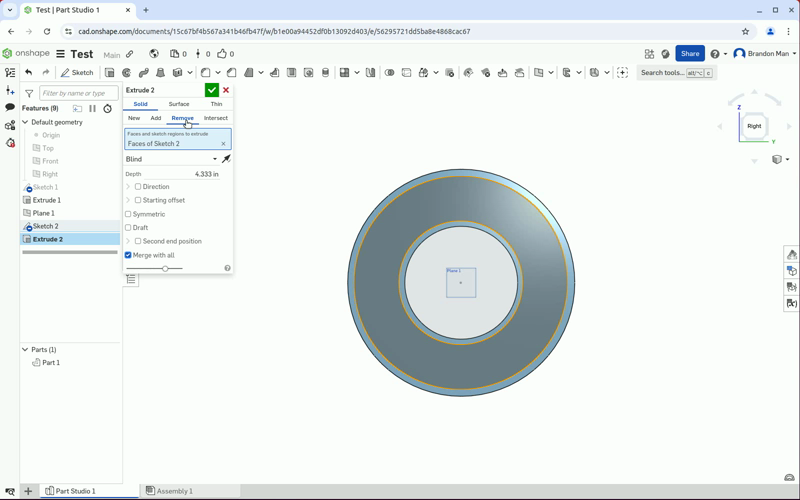
key(enter)
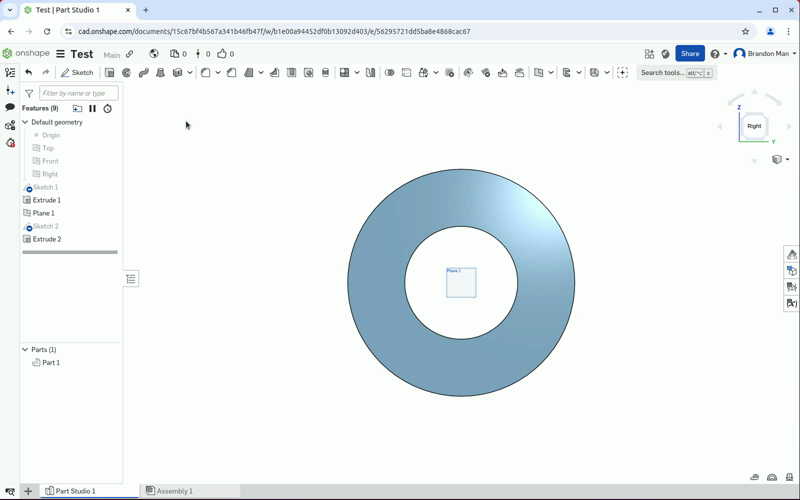
key(shift+h)
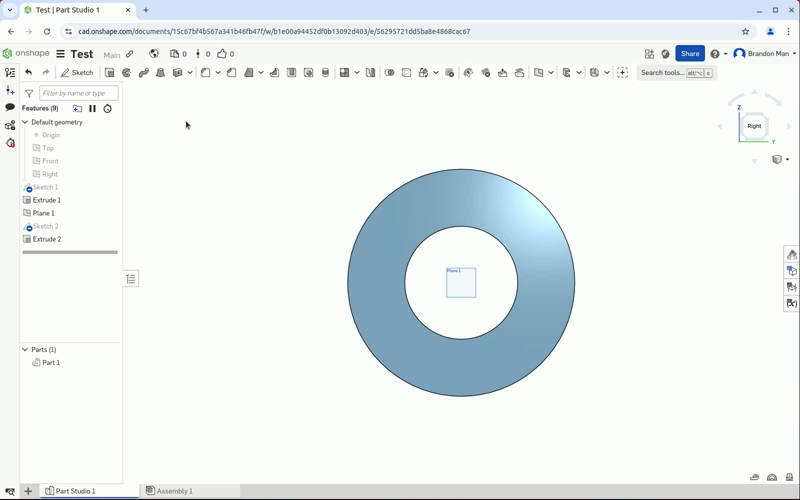
key(shift+h)
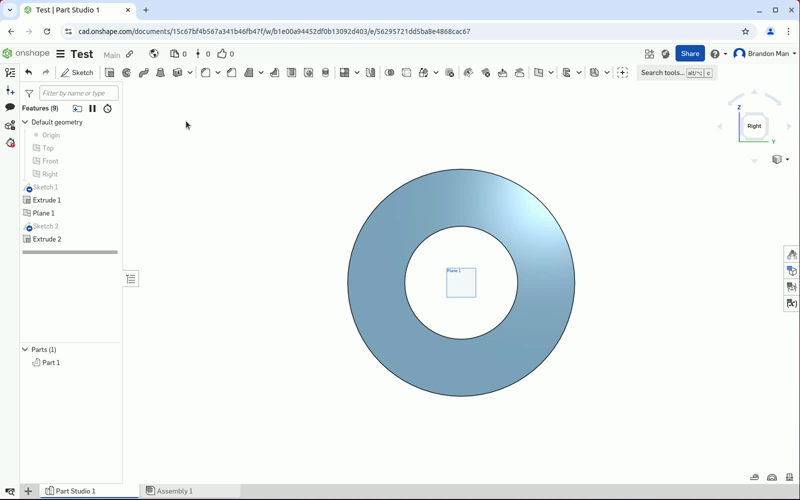
mouse_move(73, 189)
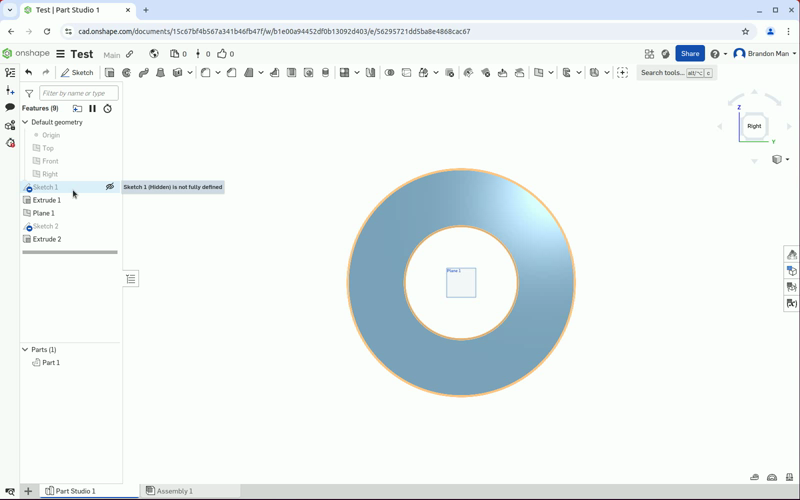
click(73, 189)
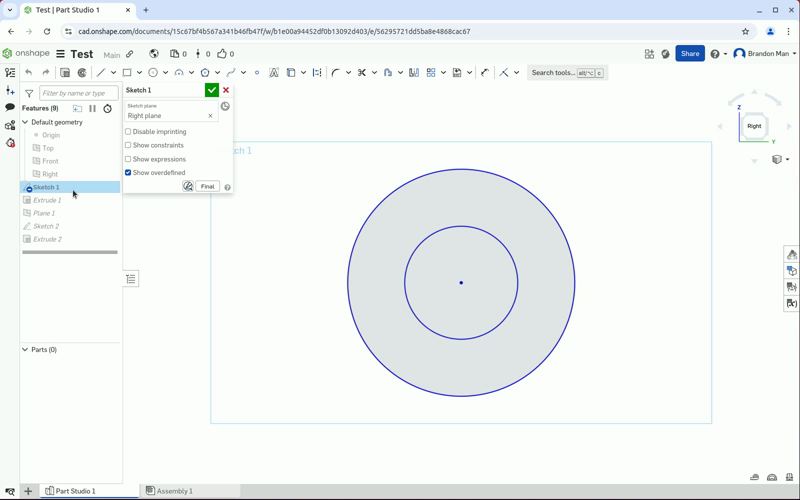
mouse_move(229, 92)
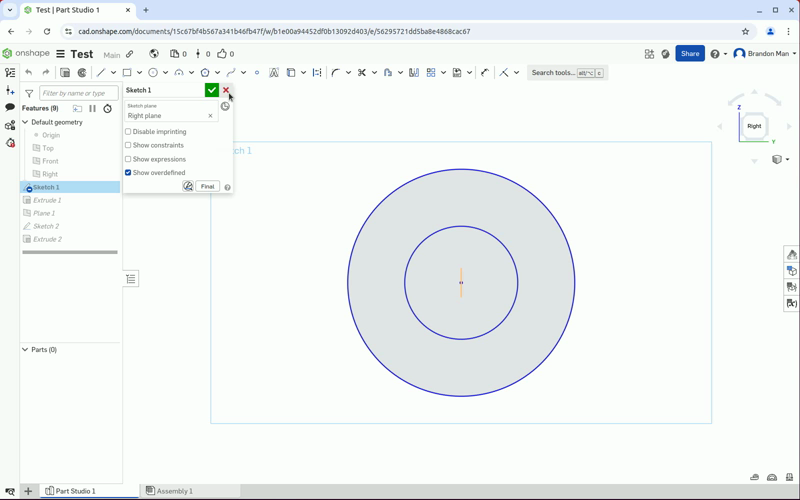
click(229, 92)
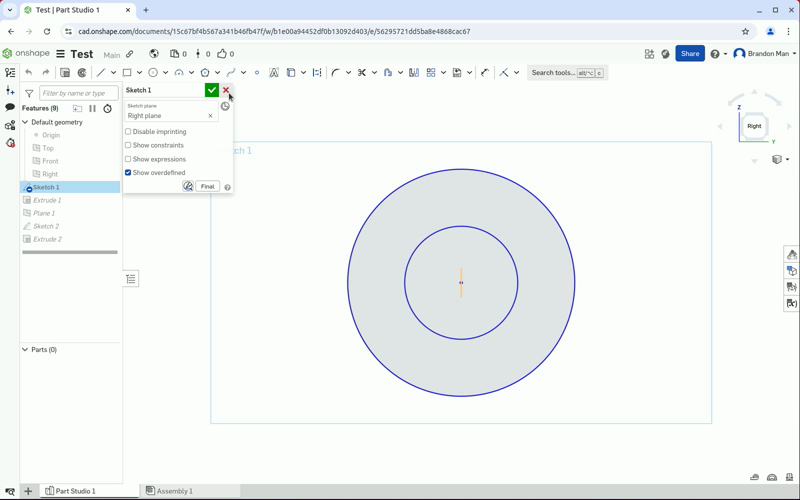
key(shift+s)
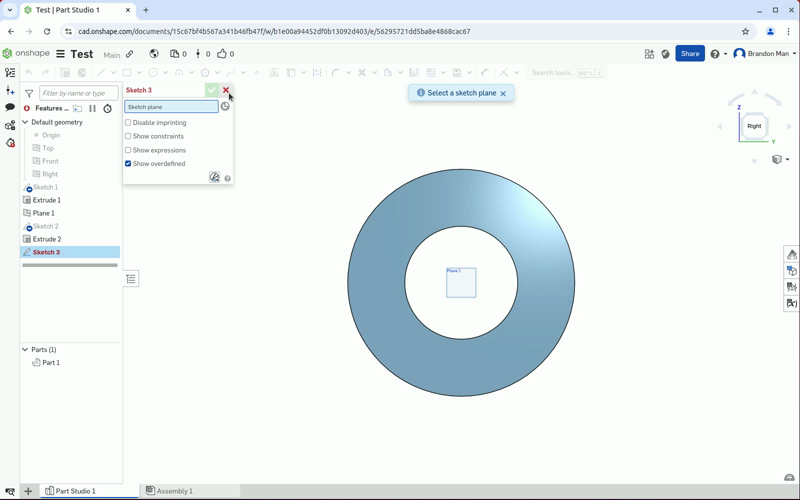
mouse_move(73, 176)
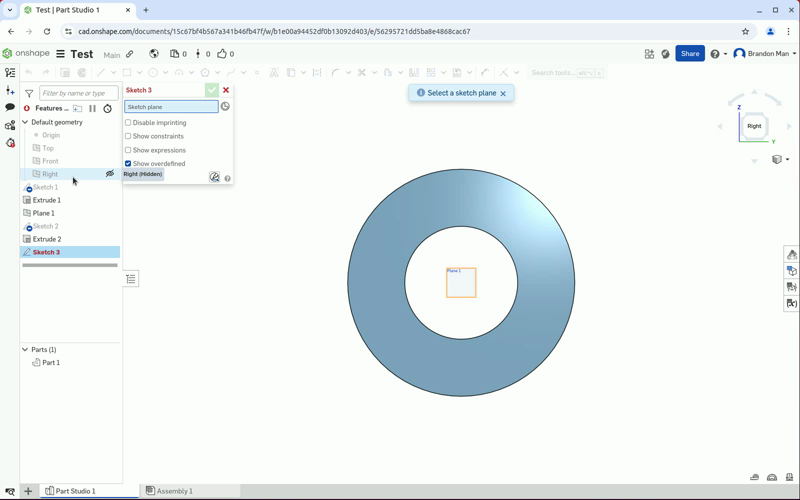
click(73, 176)
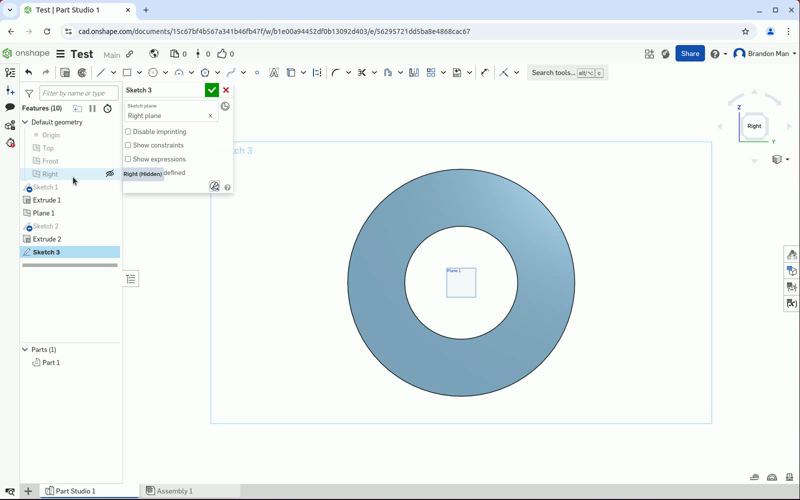
mouse_move(73, 352)
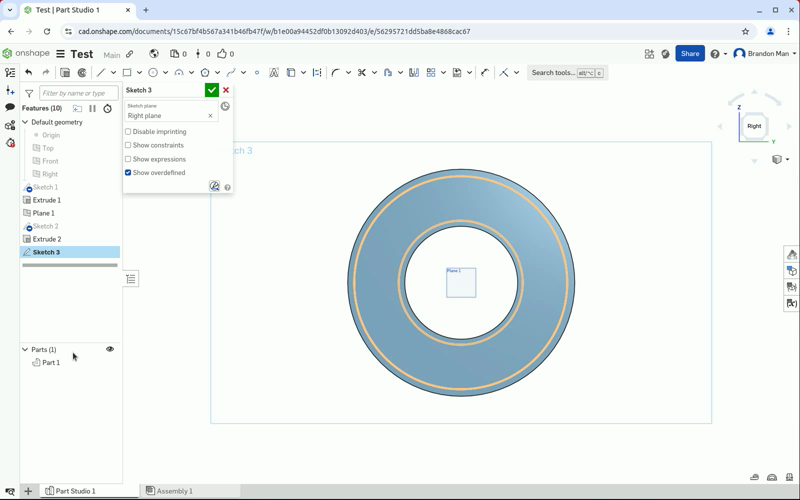
key(y)
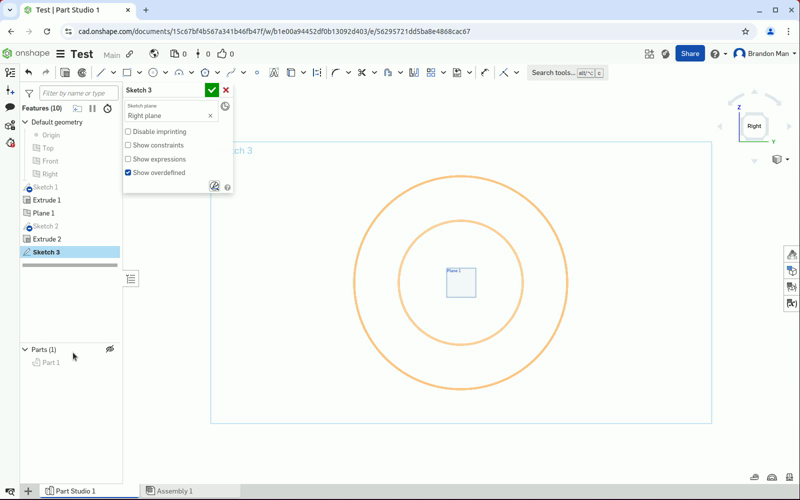
key(c)
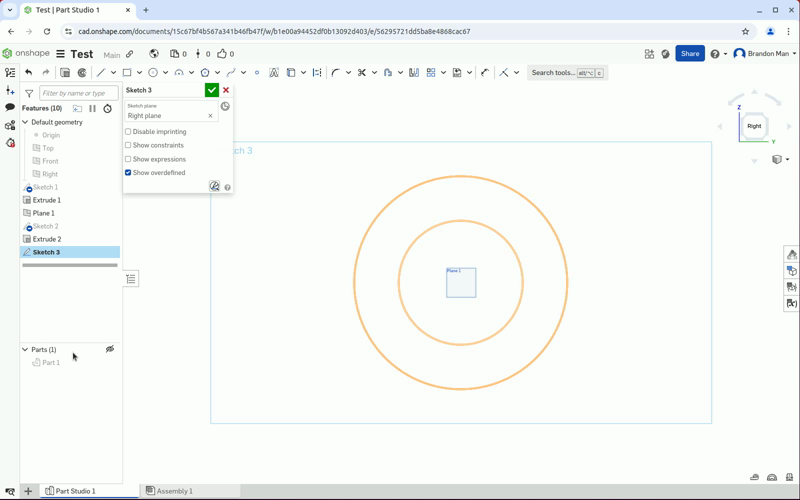
key_down(shift)
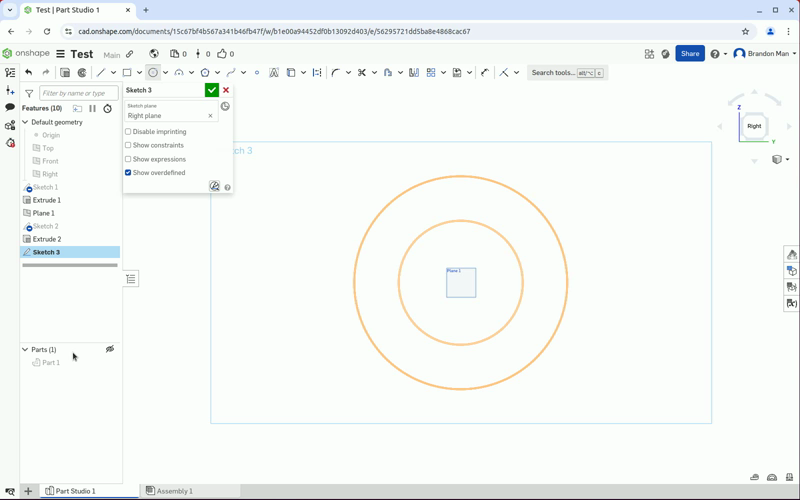
mouse_move(460, 282)
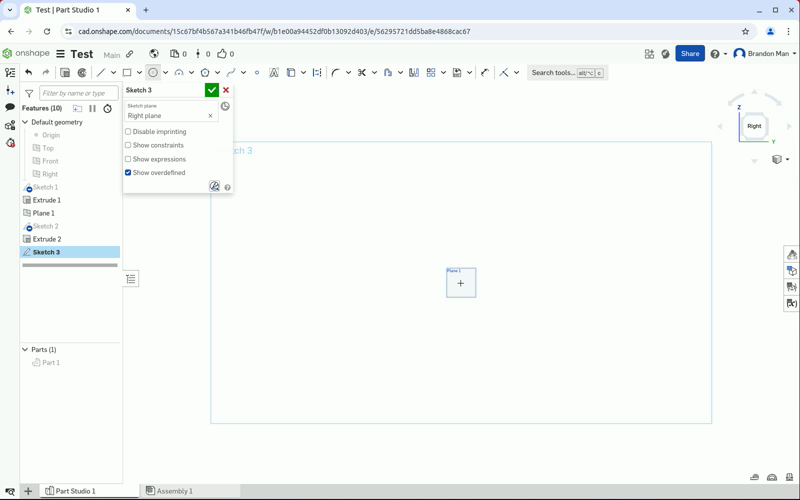
click(460, 282)
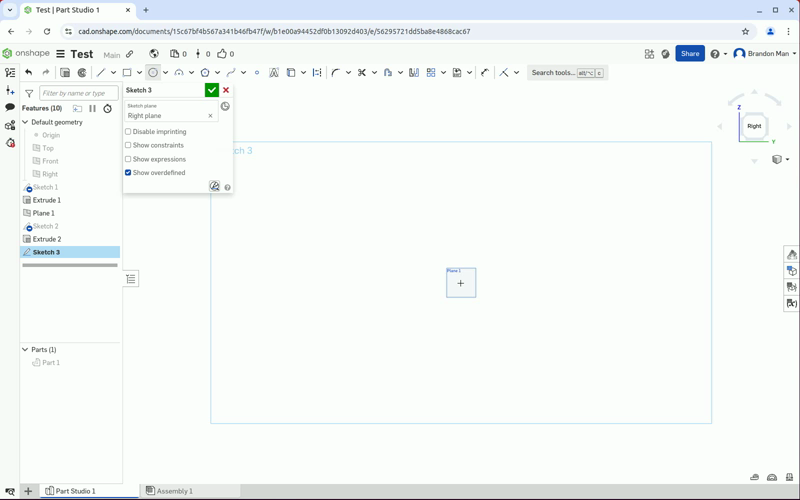
key_up(shift)
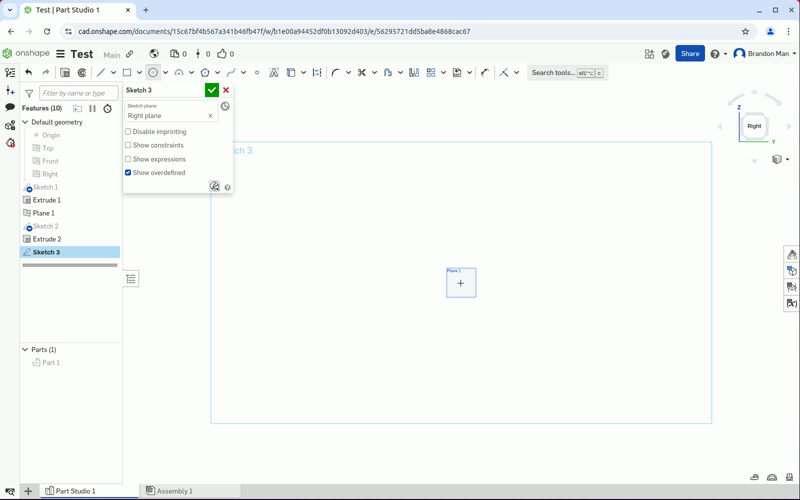
mouse_move(567, 282)
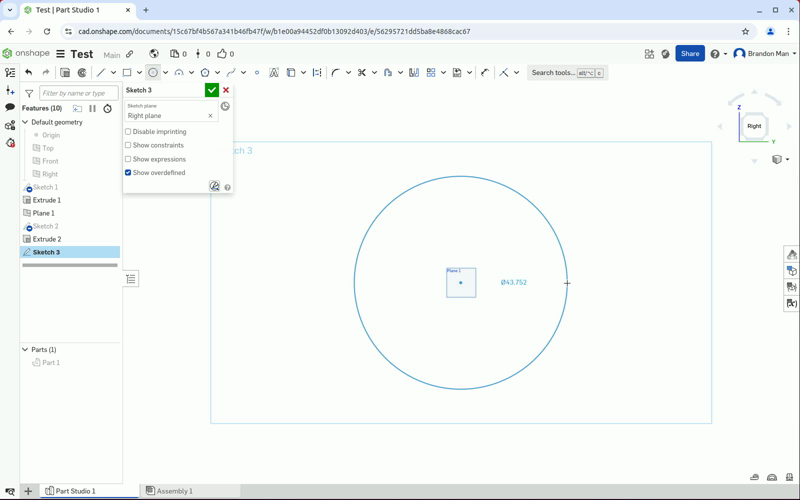
click(567, 282)
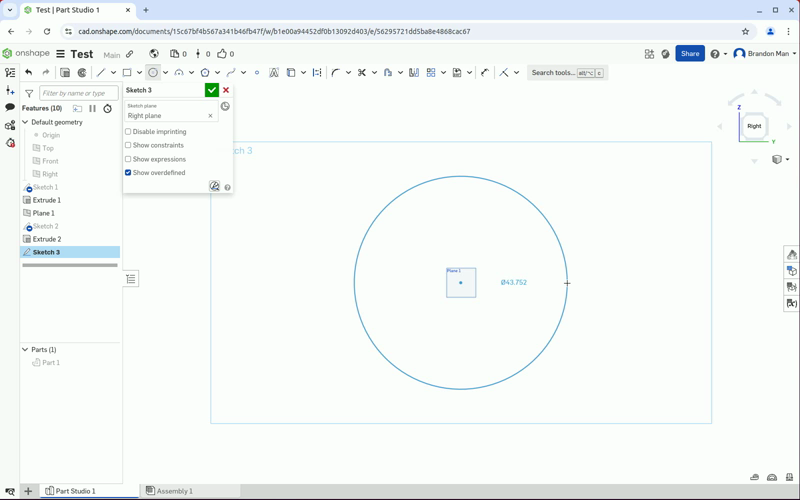
key(esc)
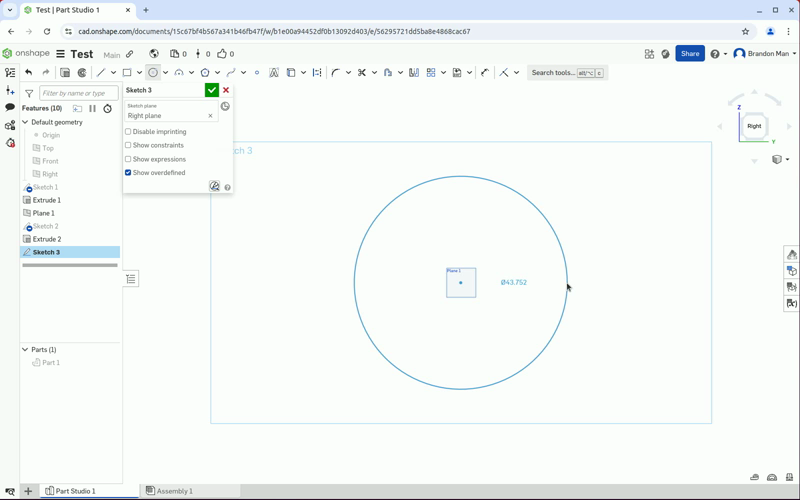
key(c)
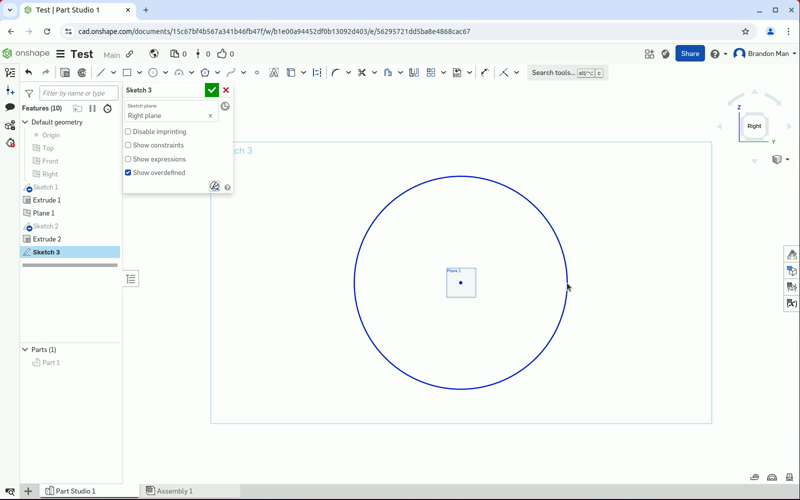
key_down(shift)
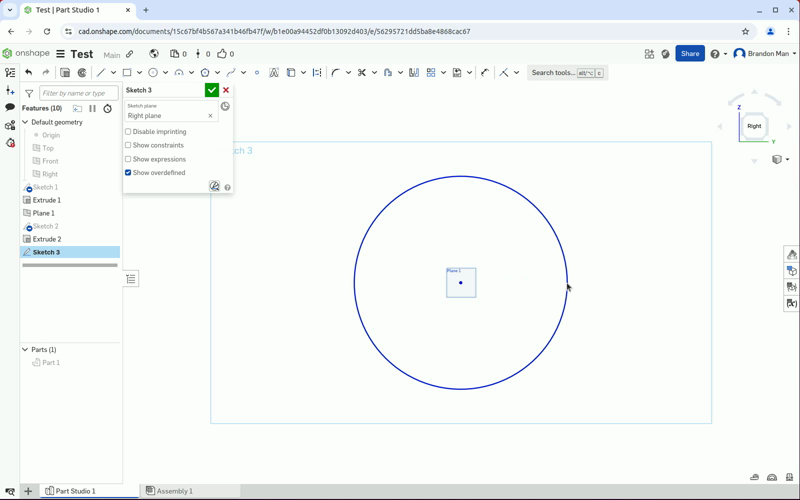
mouse_move(460, 282)
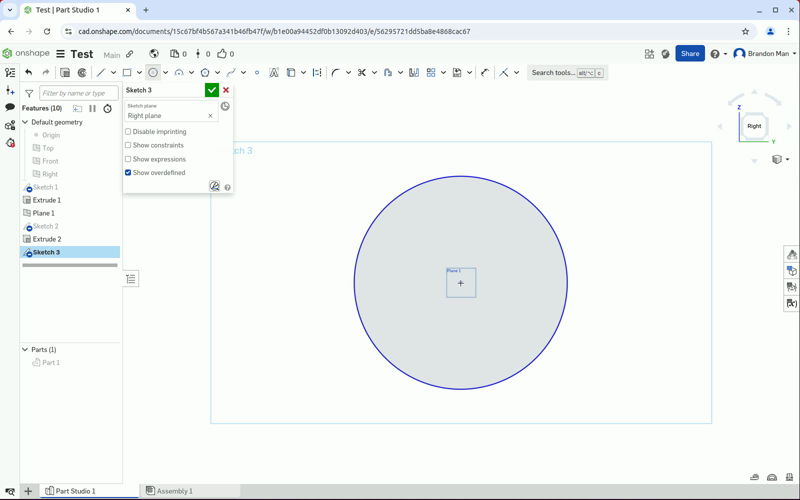
click(460, 282)
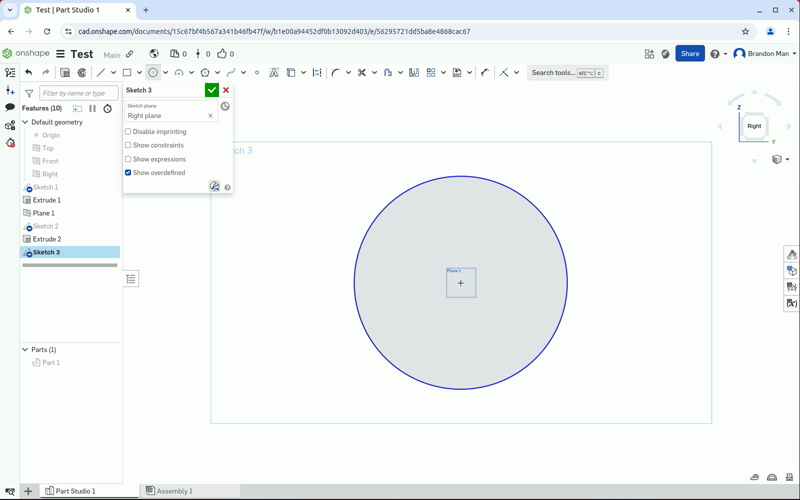
key_up(shift)
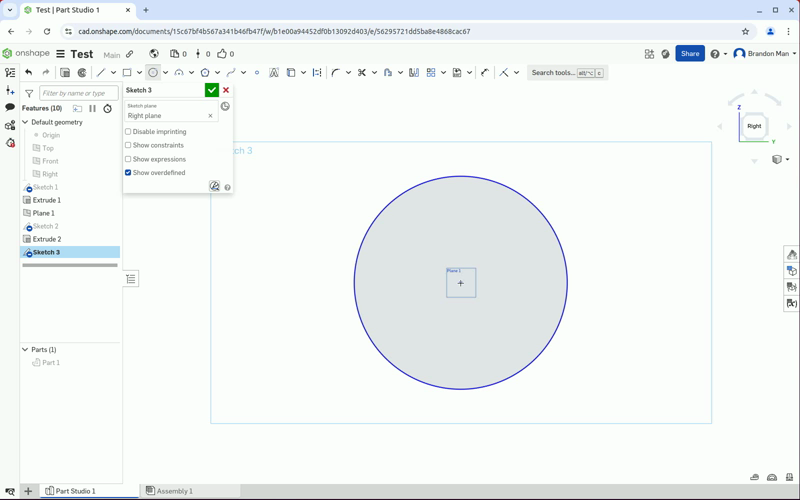
mouse_move(522, 282)
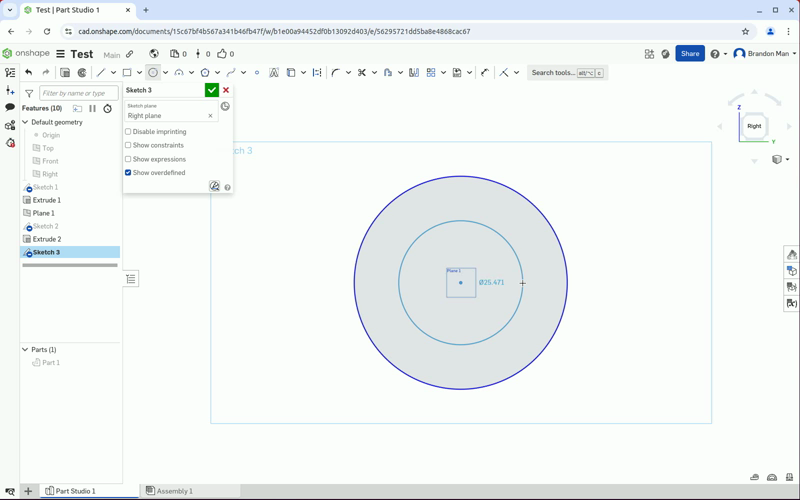
click(522, 282)
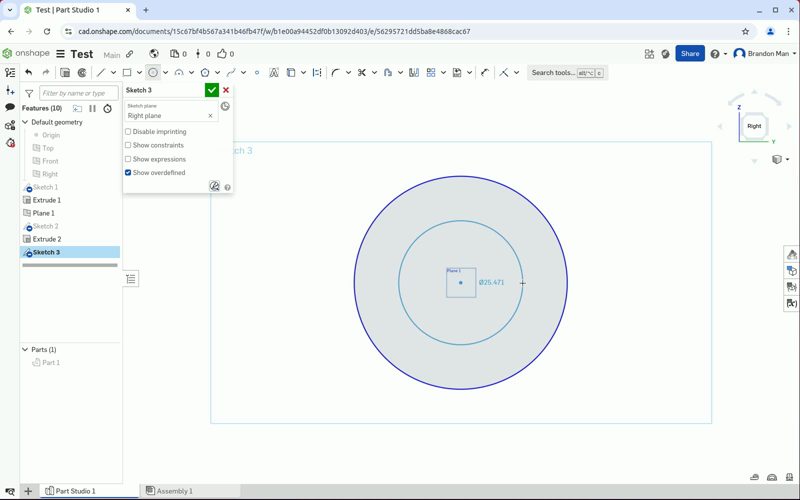
key(esc)
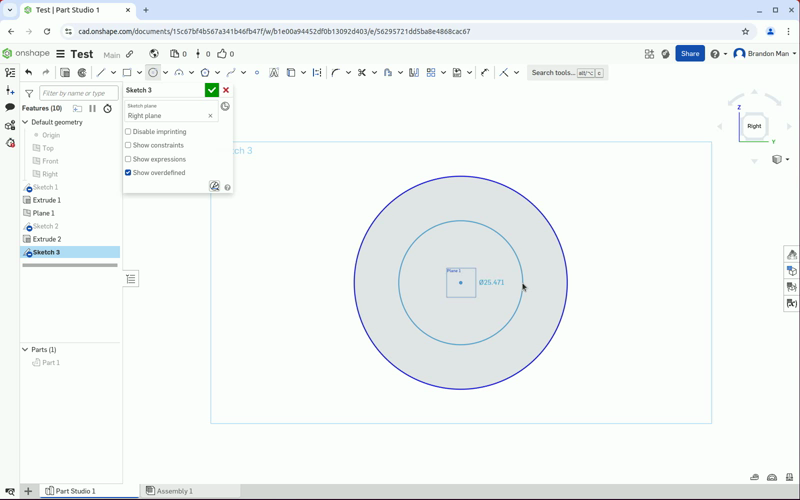
mouse_move(506, 357)
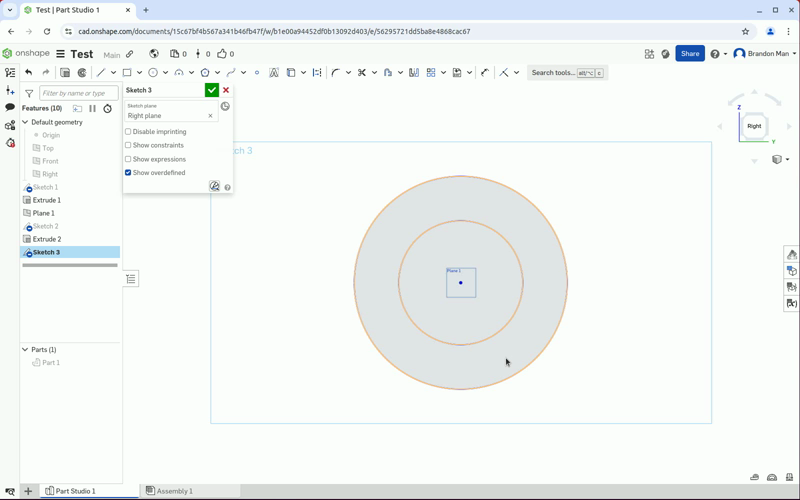
click(506, 357)
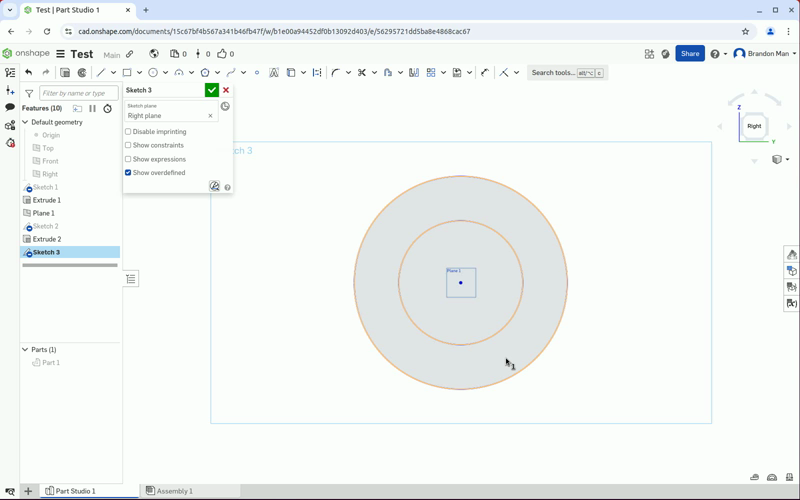
mouse_move(73, 352)
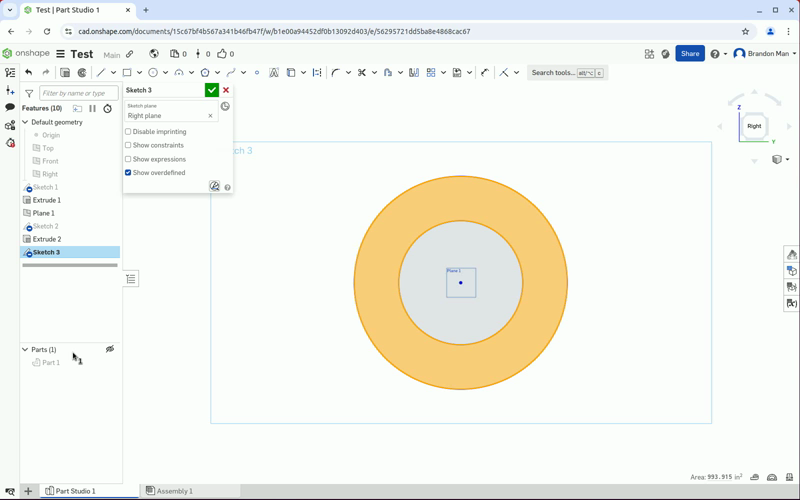
key(shift+y)
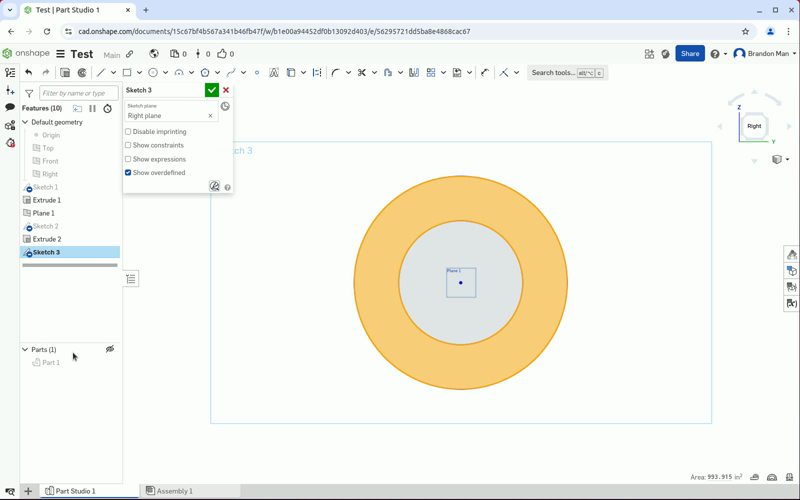
key(shift+e)
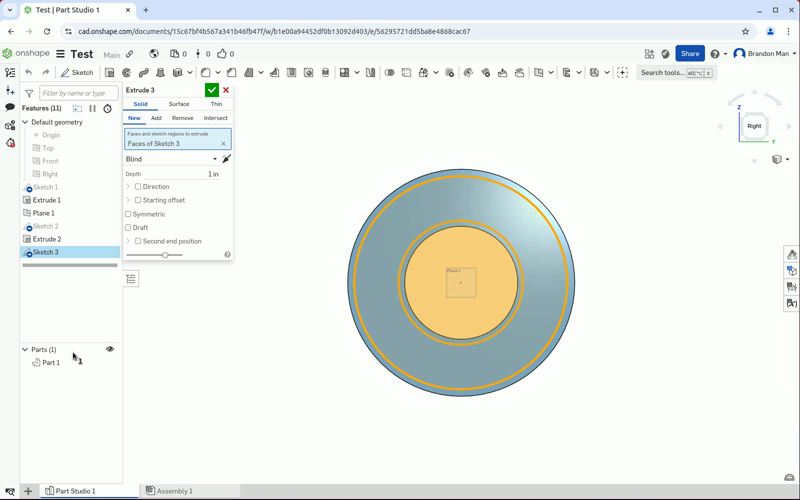
mouse_move(143, 106)
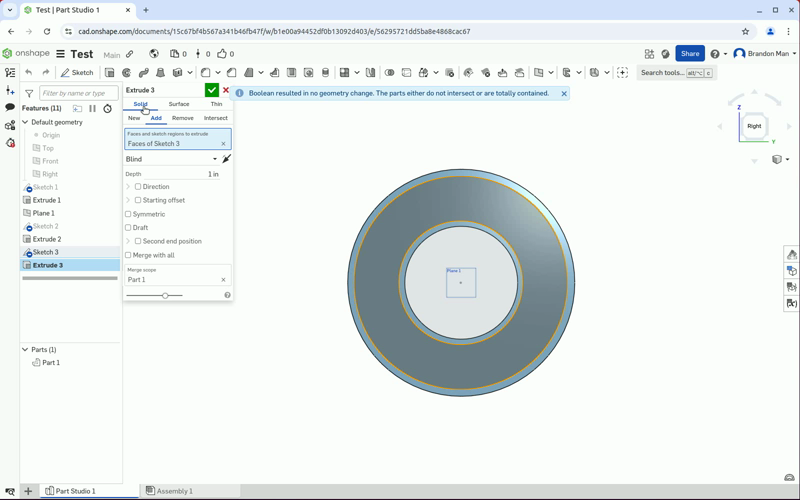
click(143, 106)
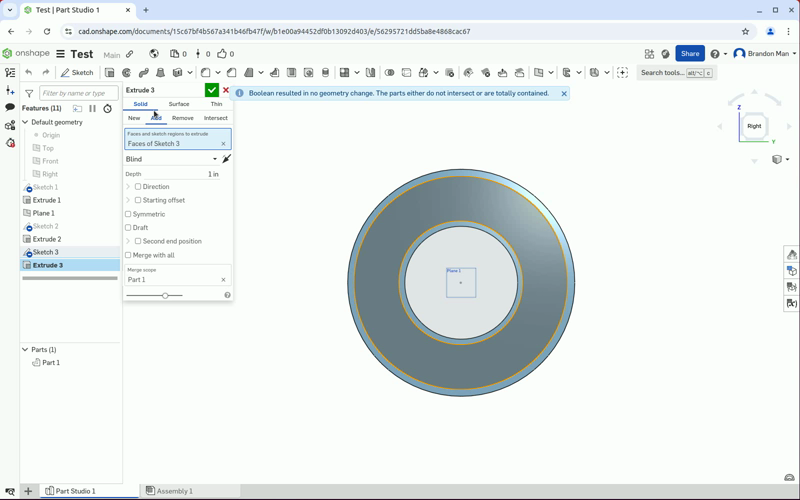
mouse_move(186, 120)
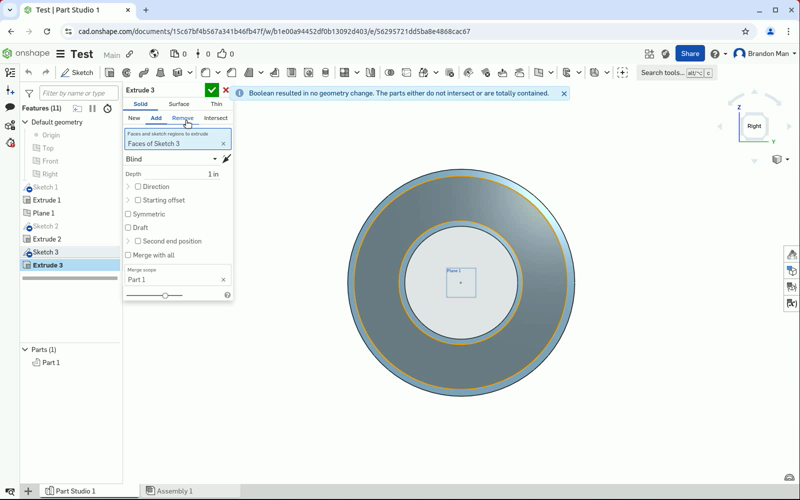
click(186, 120)
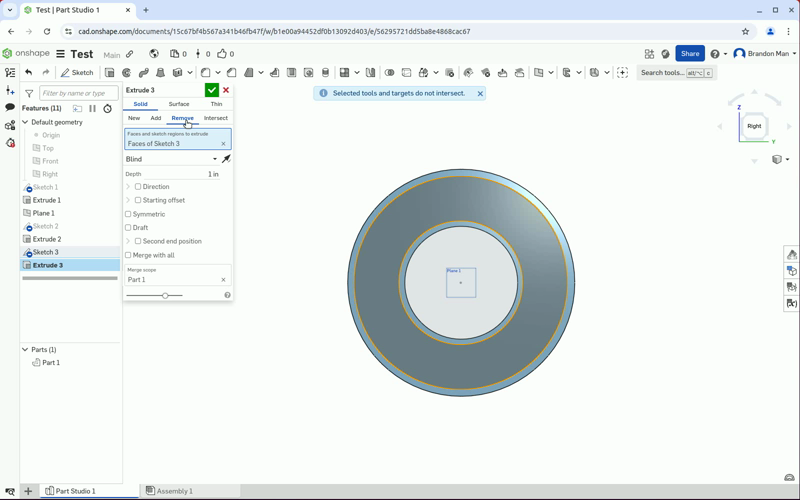
key(tab, 4)
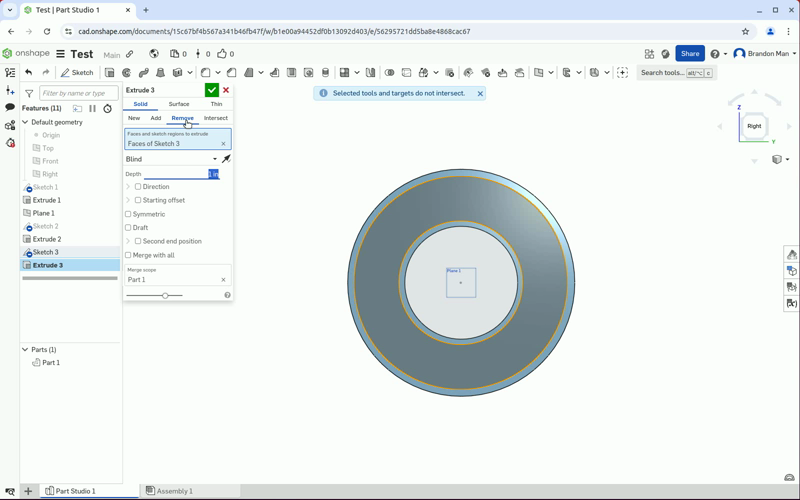
text(4.333)
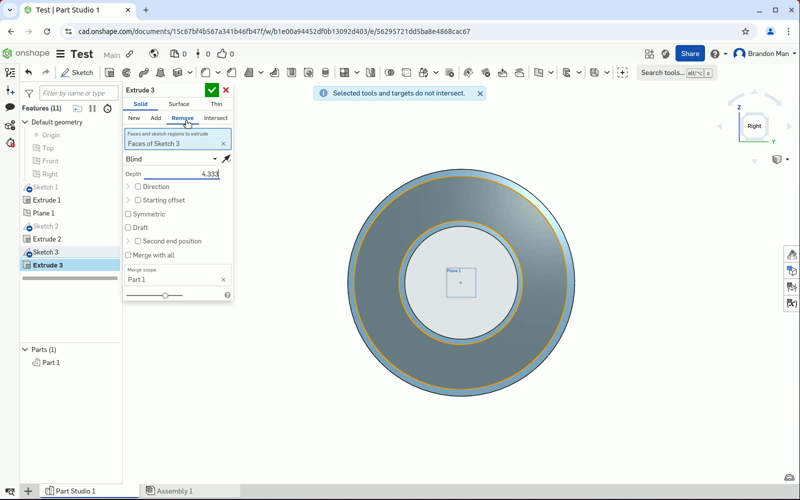
key(tab, 6)
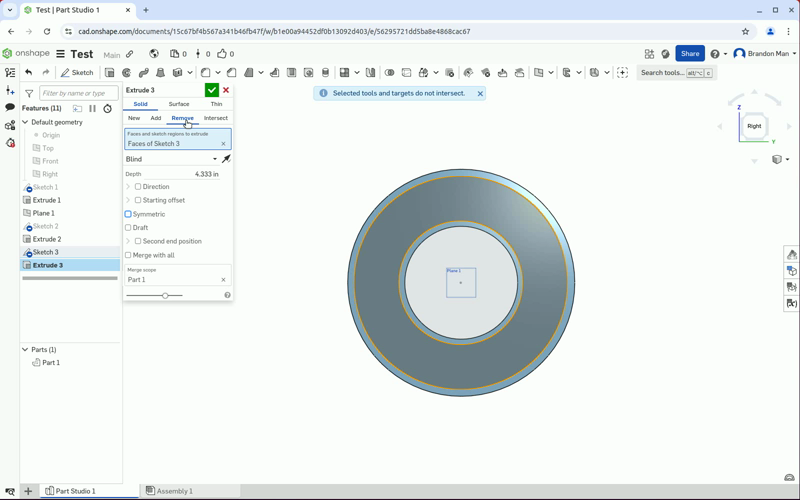
key(space)
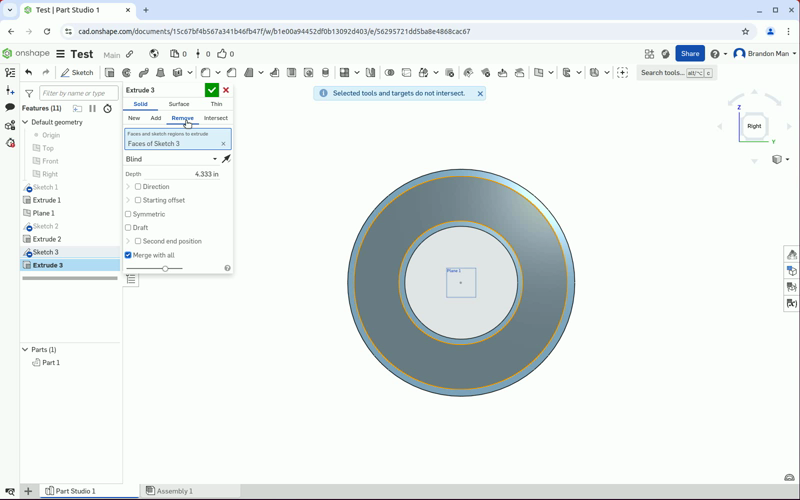
key(enter)
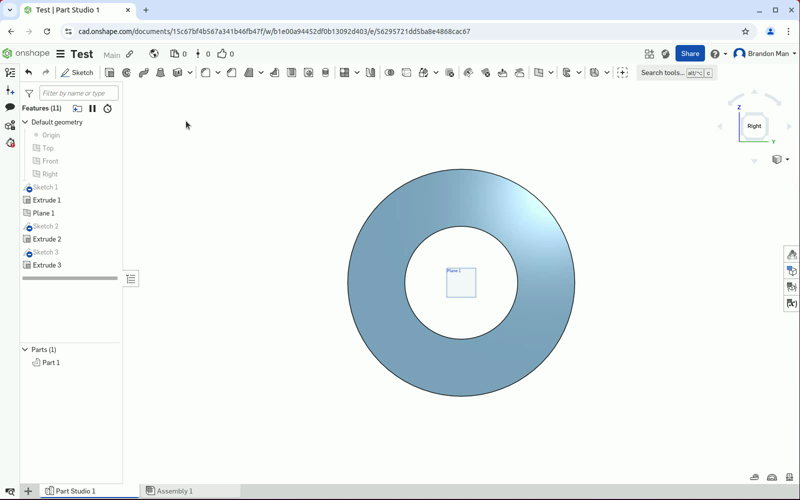
key(shift+h)
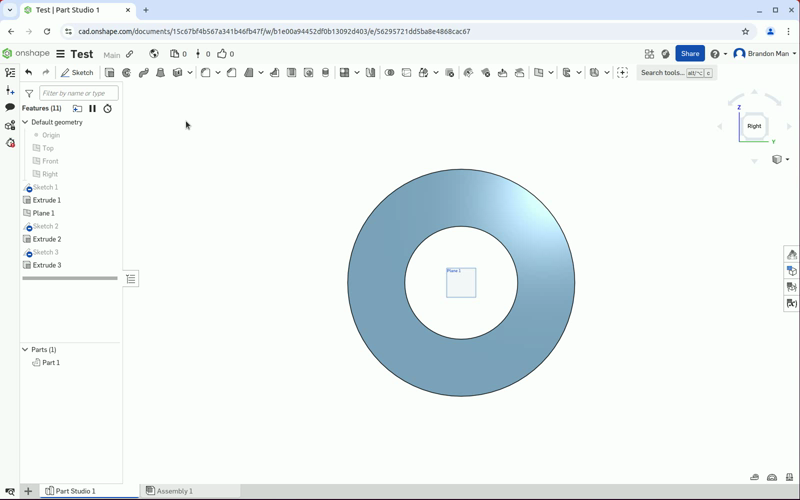
key(shift+h)
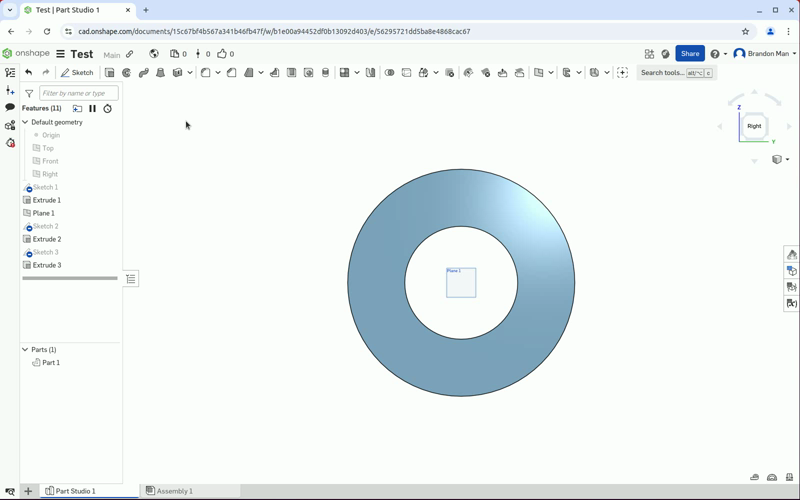
key(shift+7)
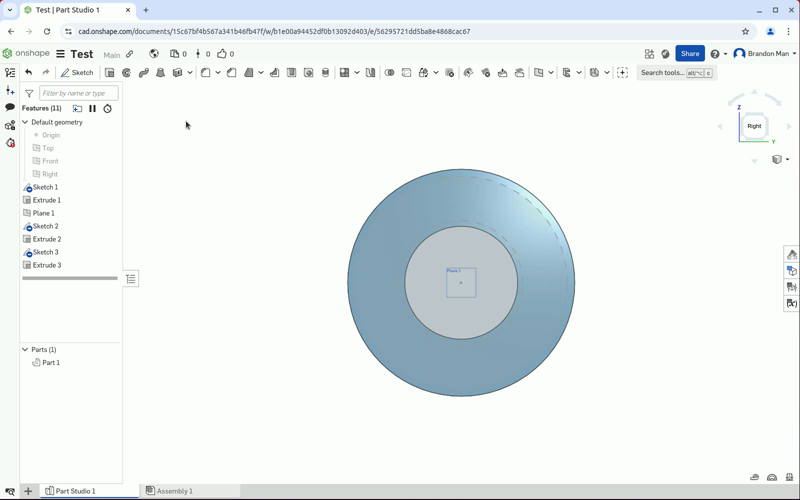
key(right, 2)
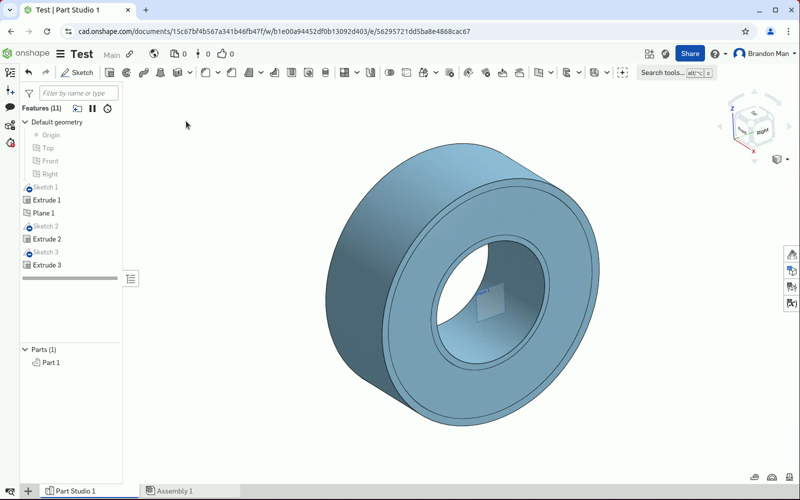
key(down, 2)
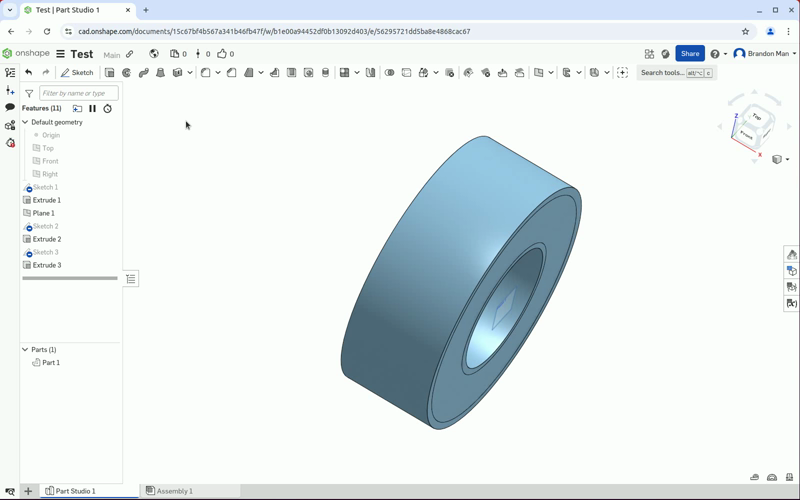
key(up, 2)
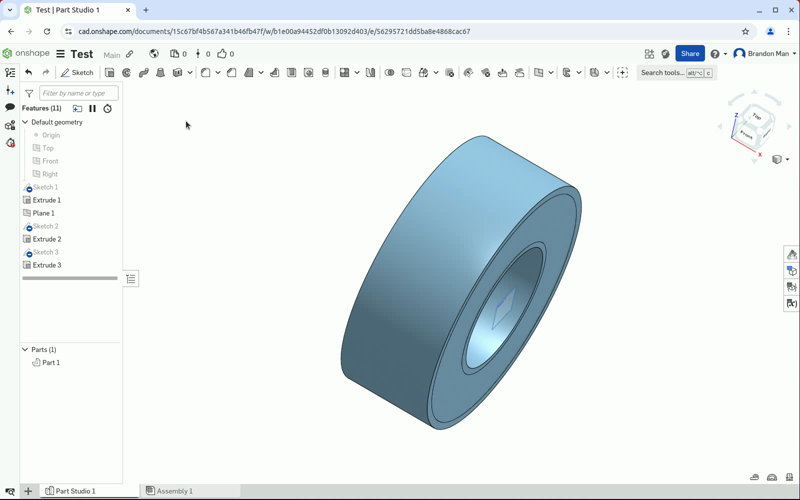
key(left, 2)
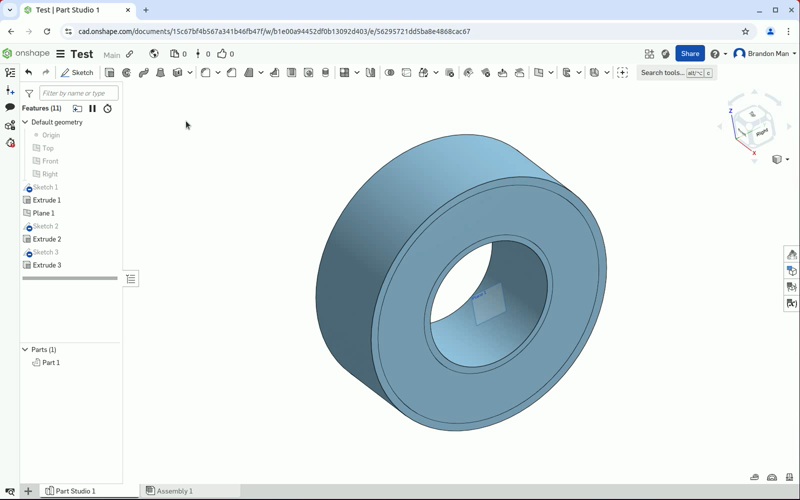
mouse_move(73, 189)
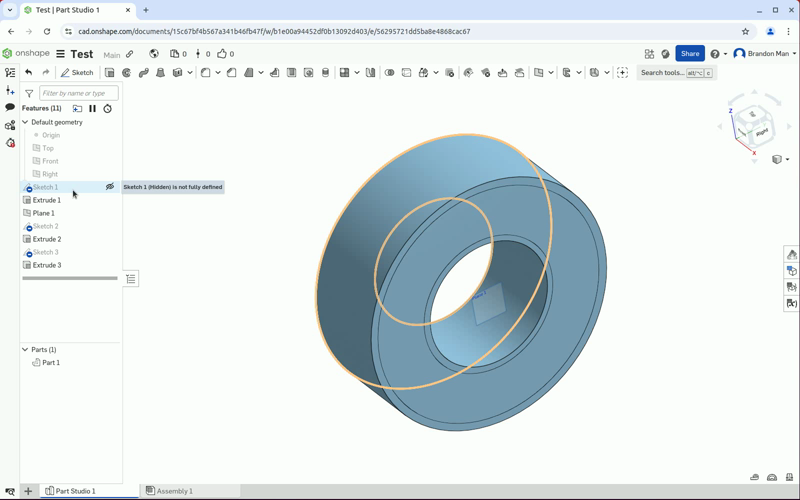
click(73, 189)